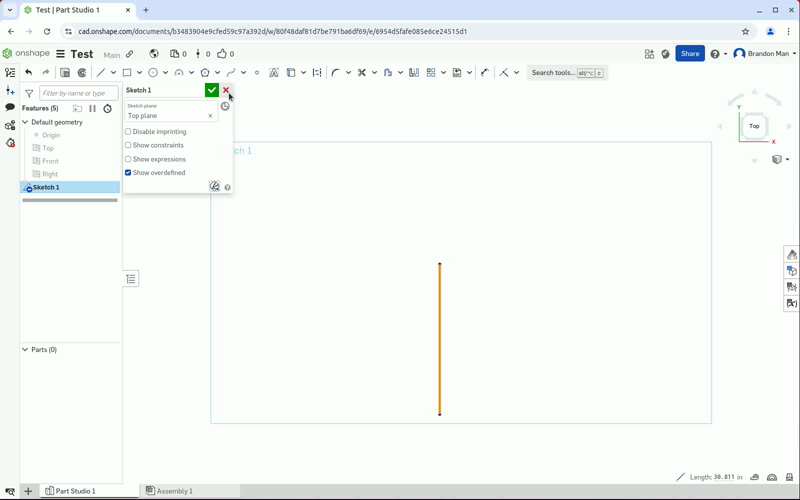
key(shift+h)
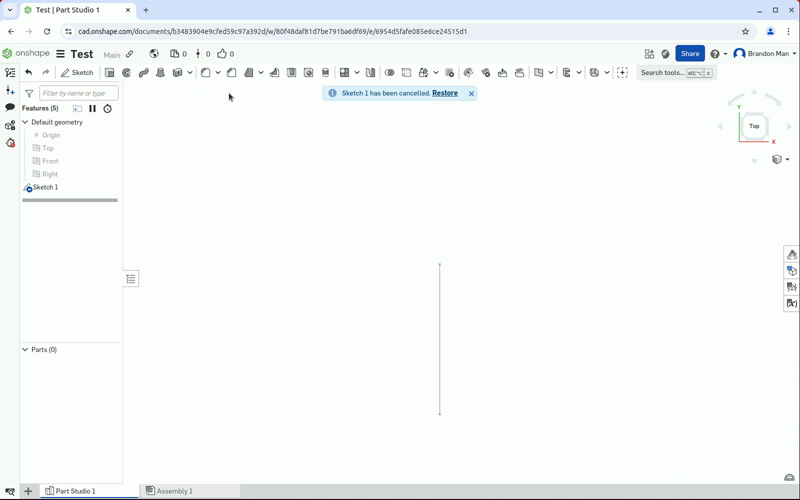
key(shift+s)
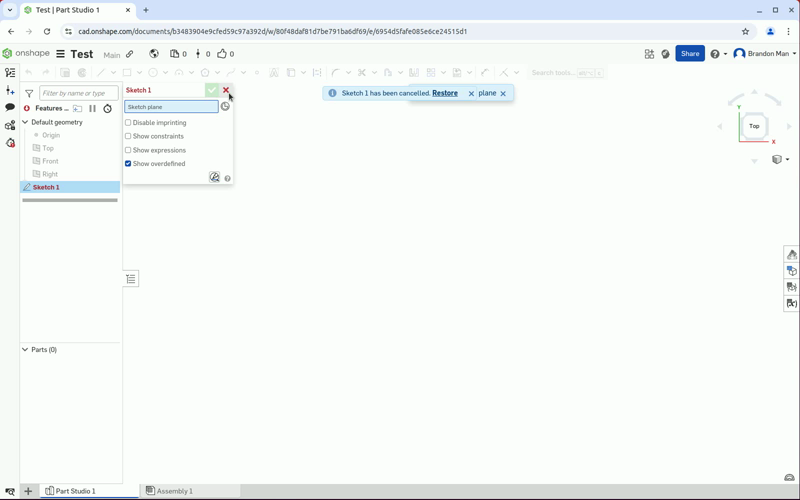
mouse_move(73, 150)
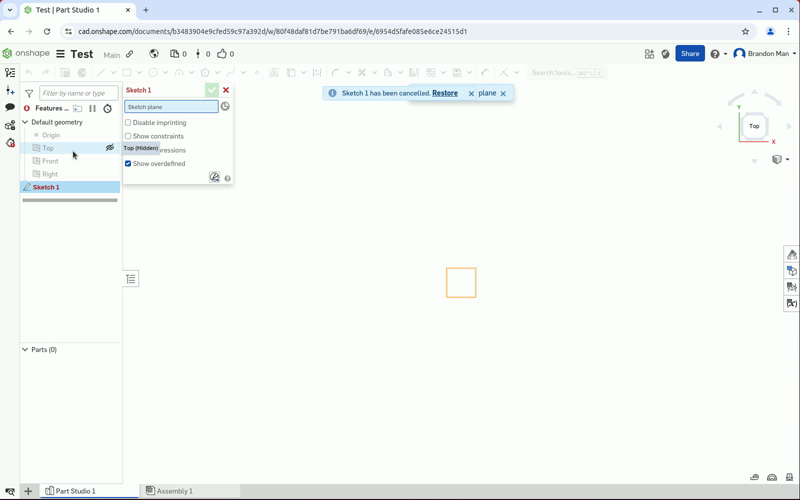
click(73, 150)
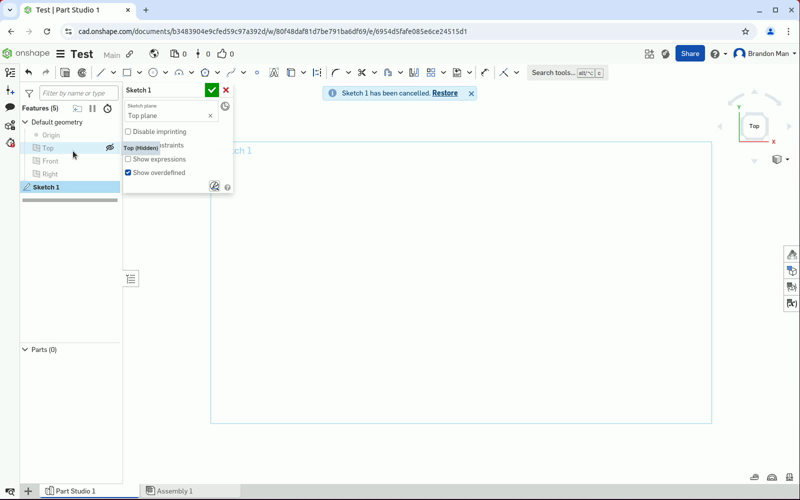
mouse_move(73, 352)
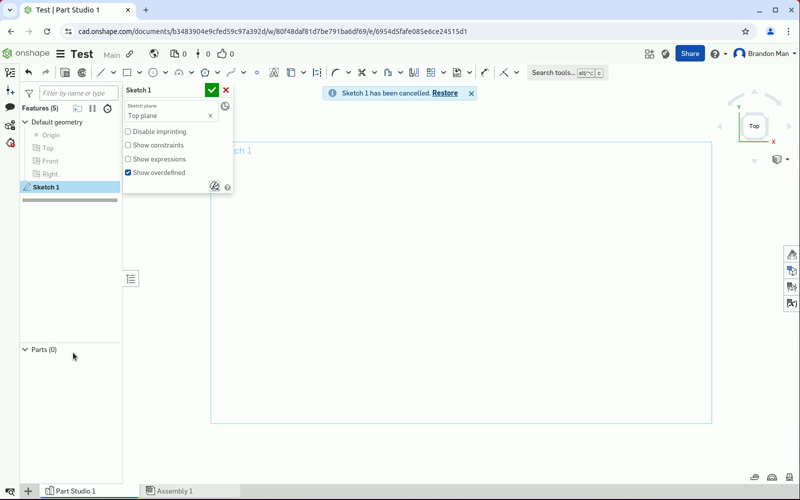
key(y)
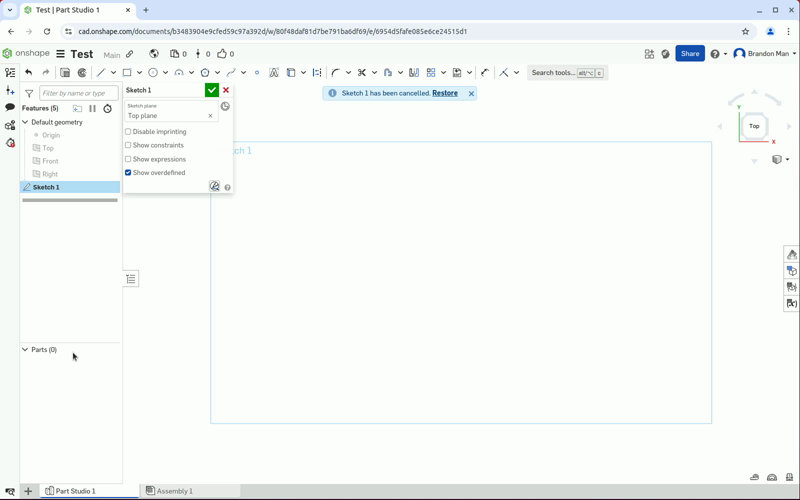
key(l)
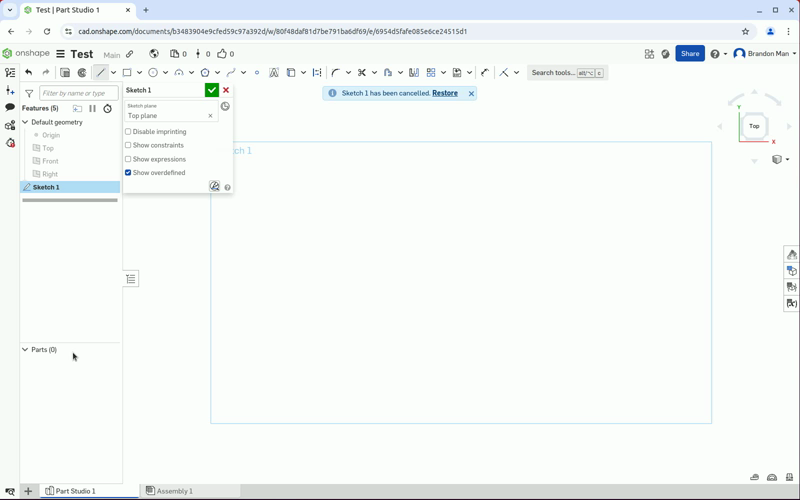
key_down(shift)
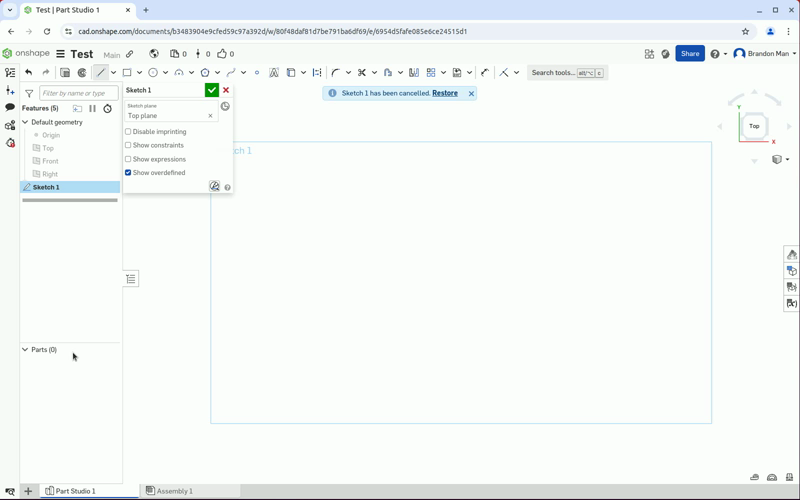
mouse_move(416, 305)
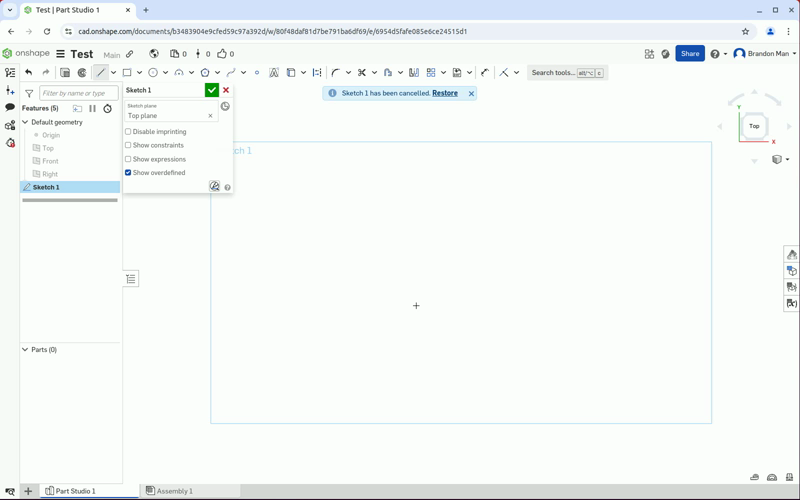
click(416, 305)
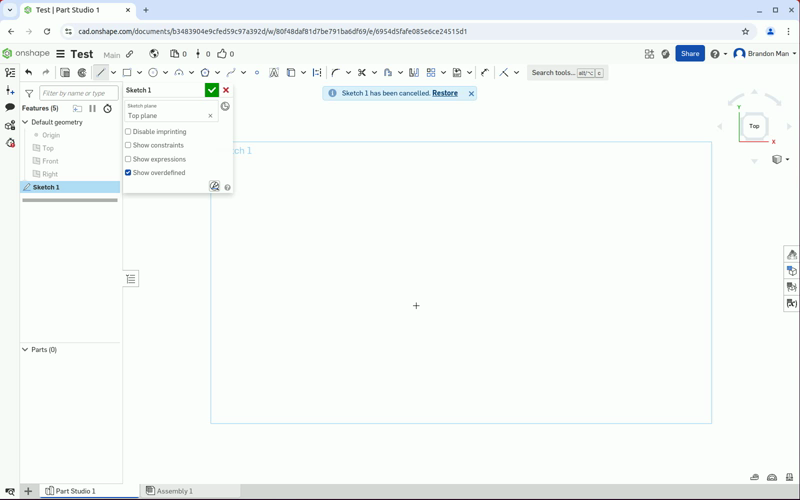
key_up(shift)
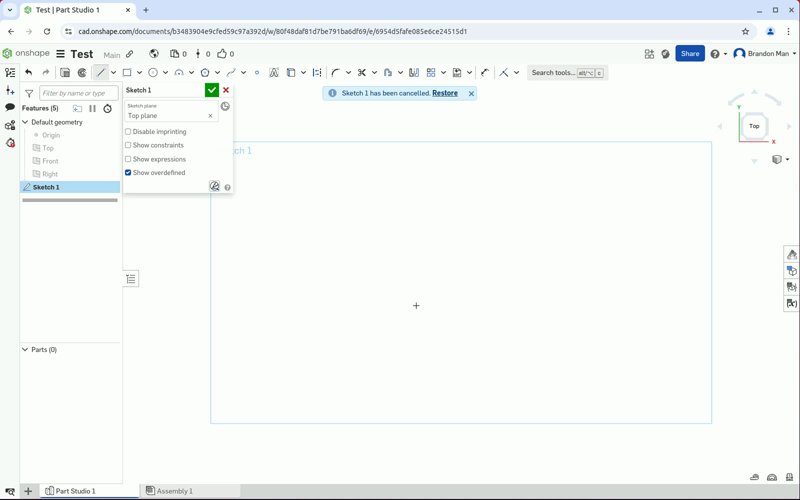
key_down(shift)
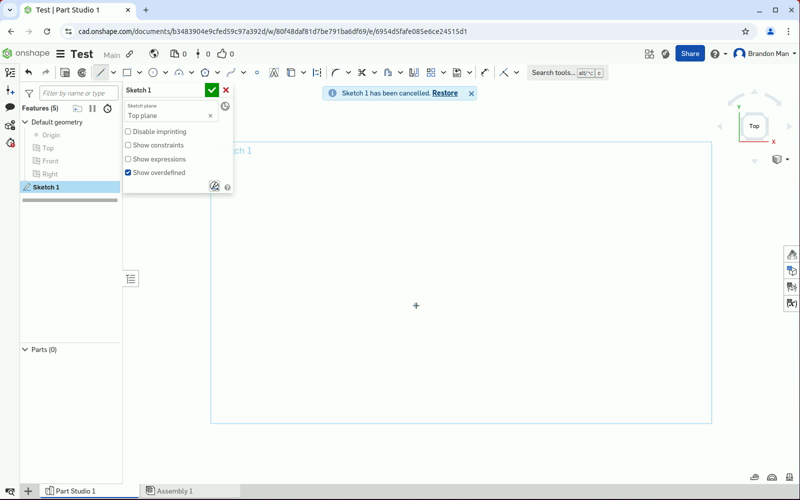
mouse_move(506, 305)
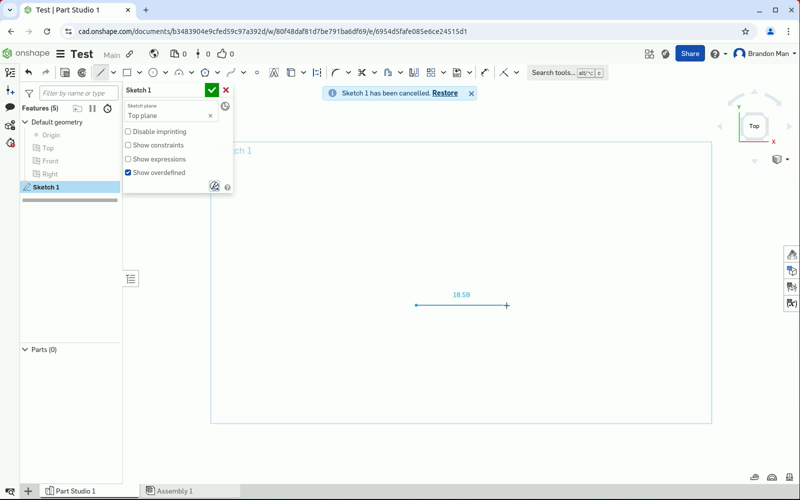
click(506, 305)
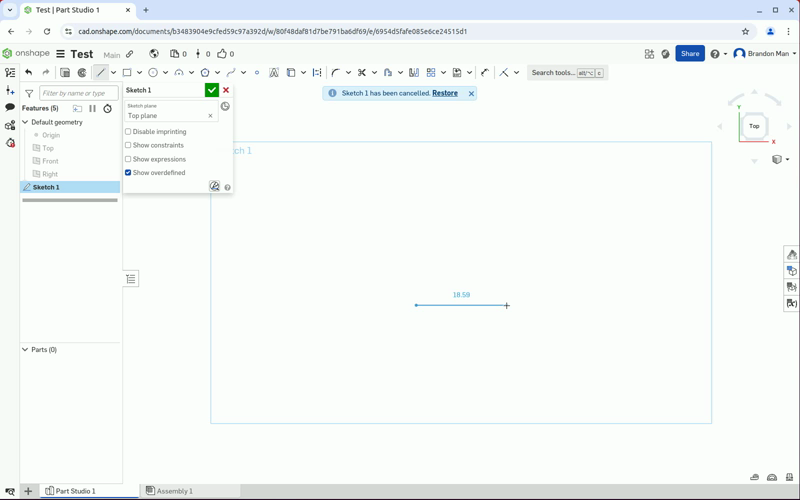
key_up(shift)
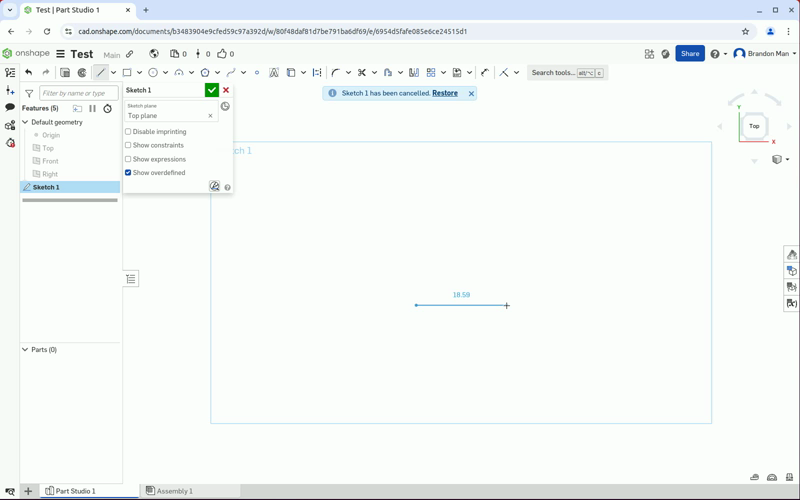
key_down(shift)
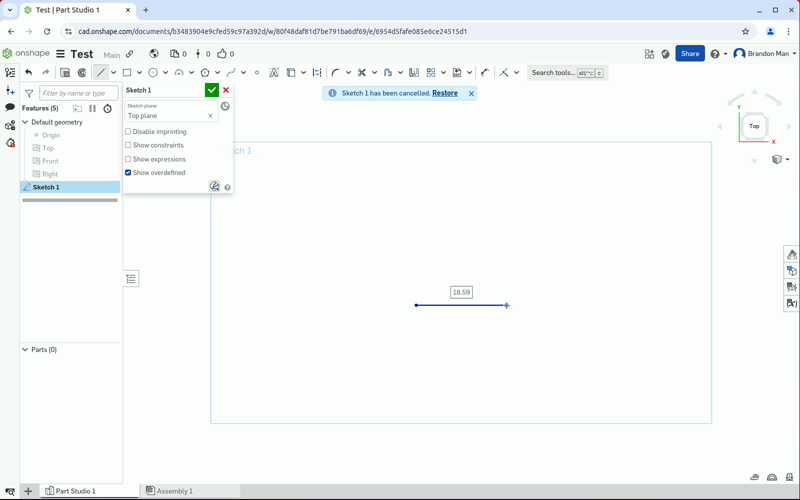
mouse_move(536, 305)
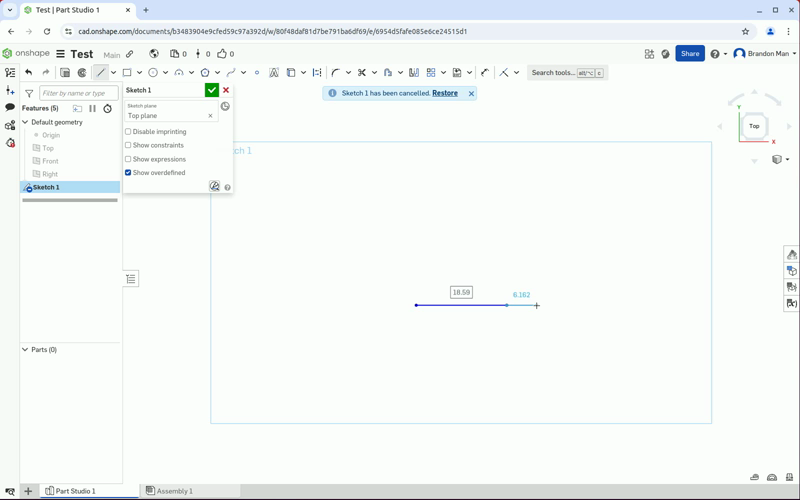
mouse_move(506, 259)
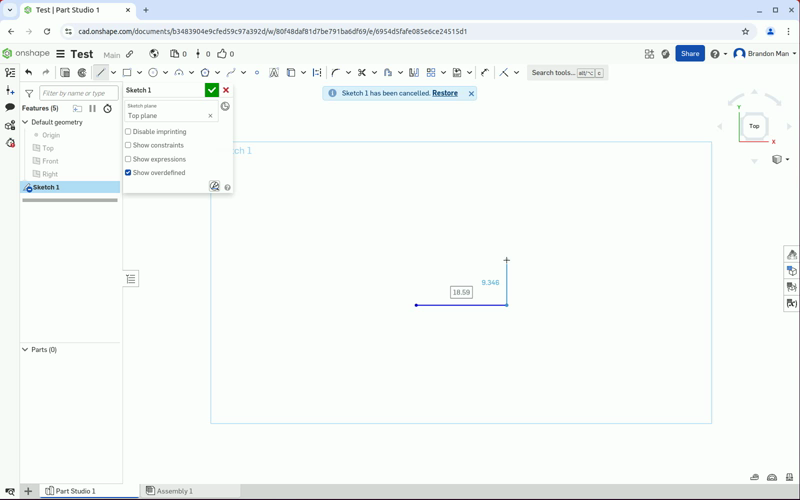
click(506, 259)
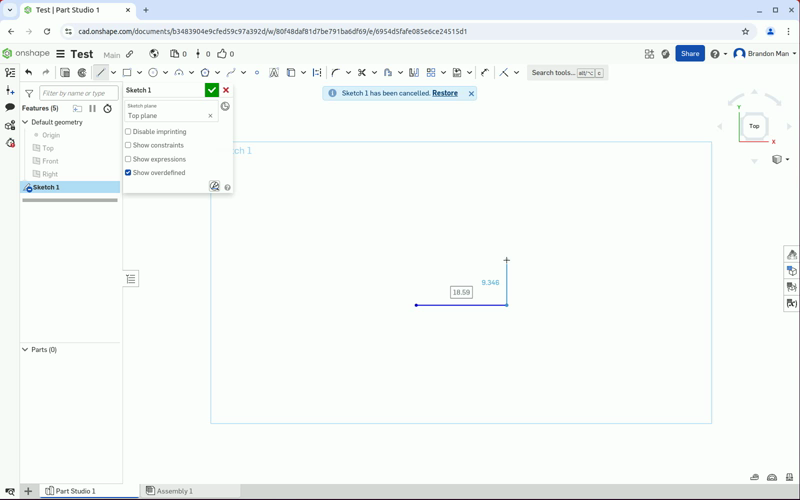
key_up(shift)
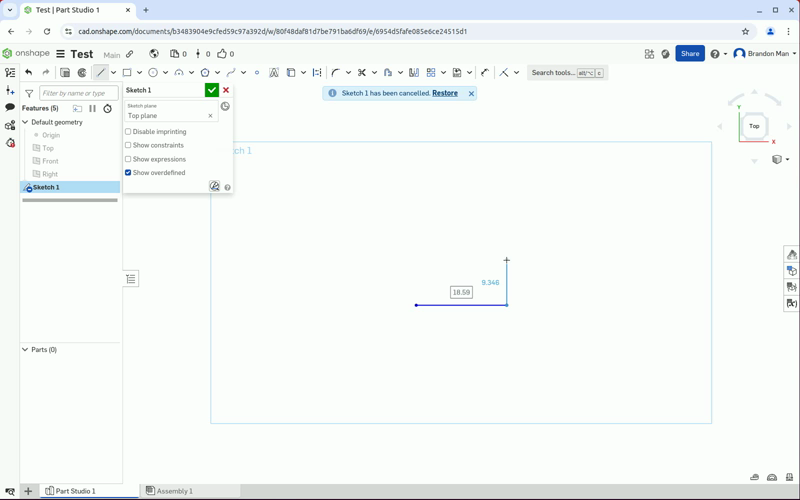
key_down(shift)
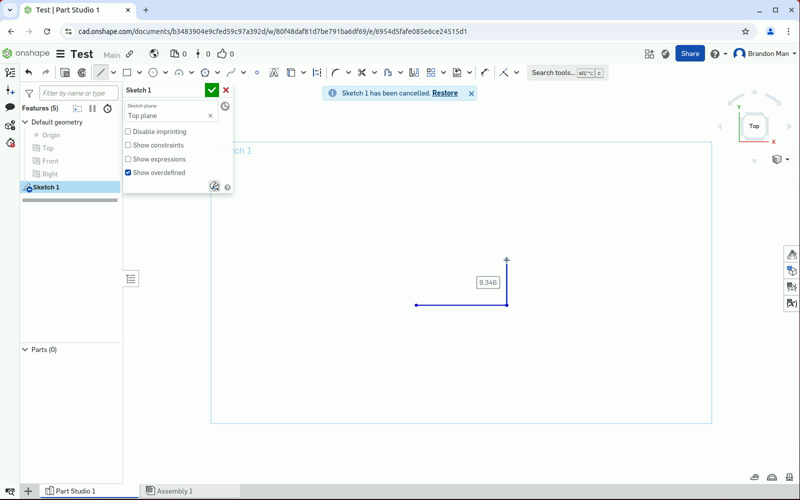
mouse_move(416, 259)
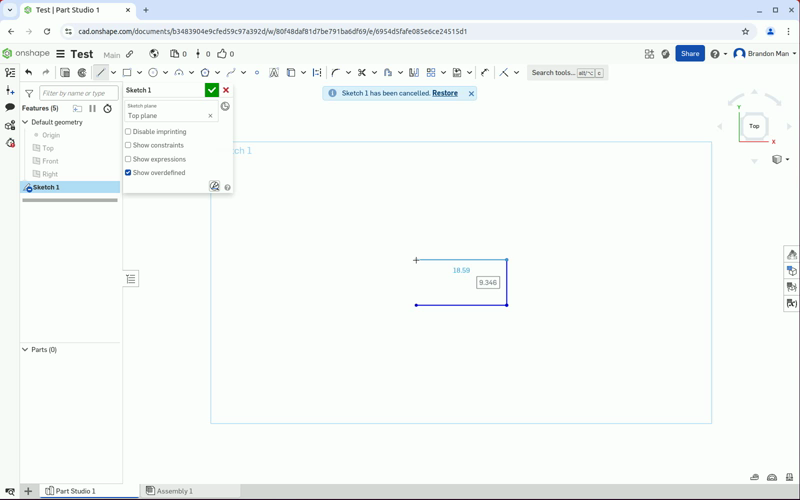
click(416, 259)
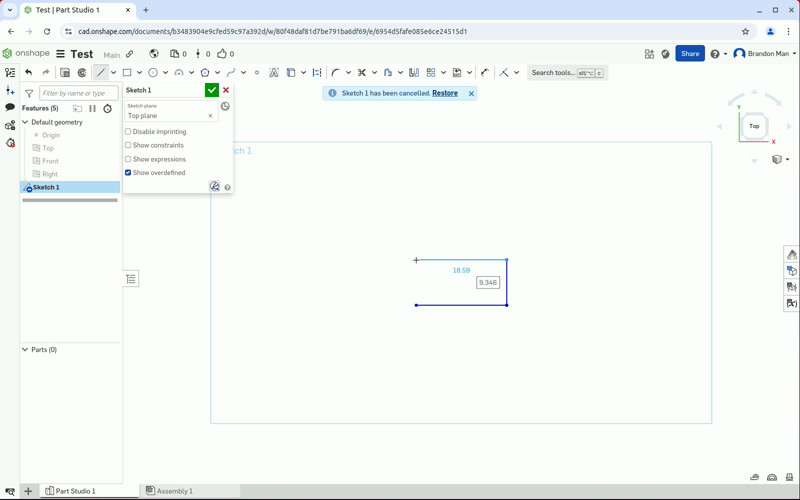
key_up(shift)
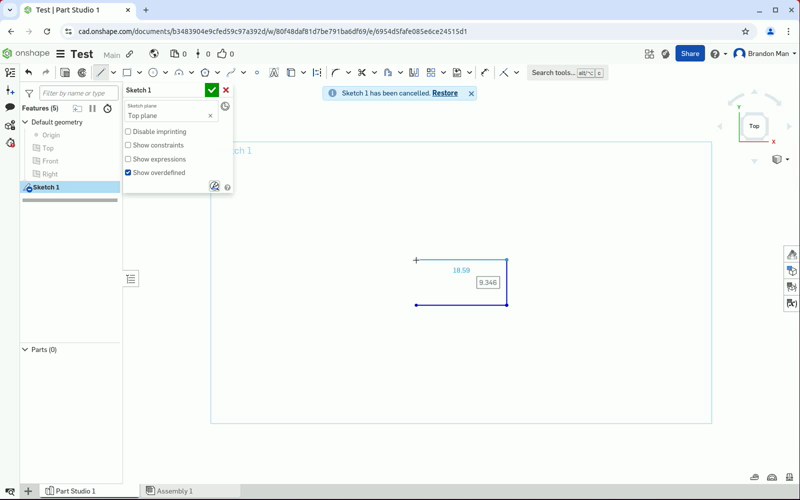
mouse_move(446, 259)
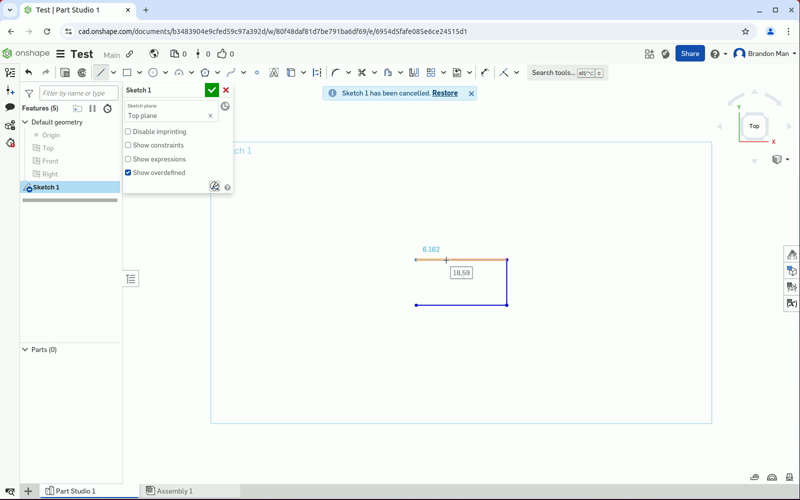
key_down(shift)
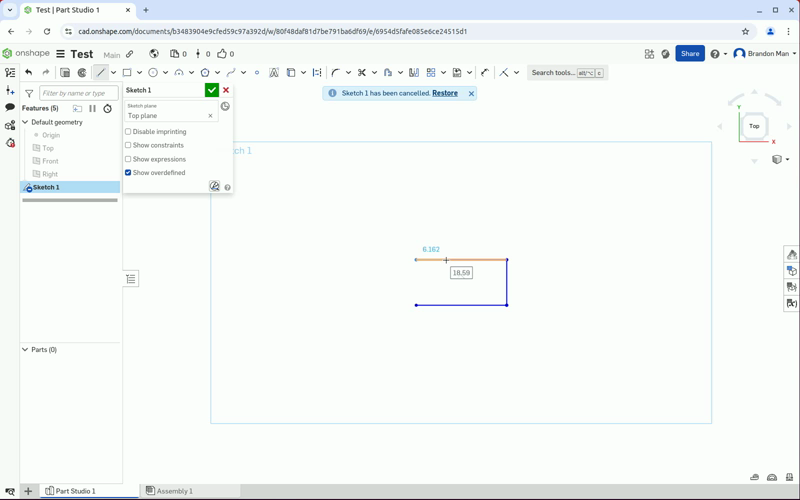
mouse_move(416, 305)
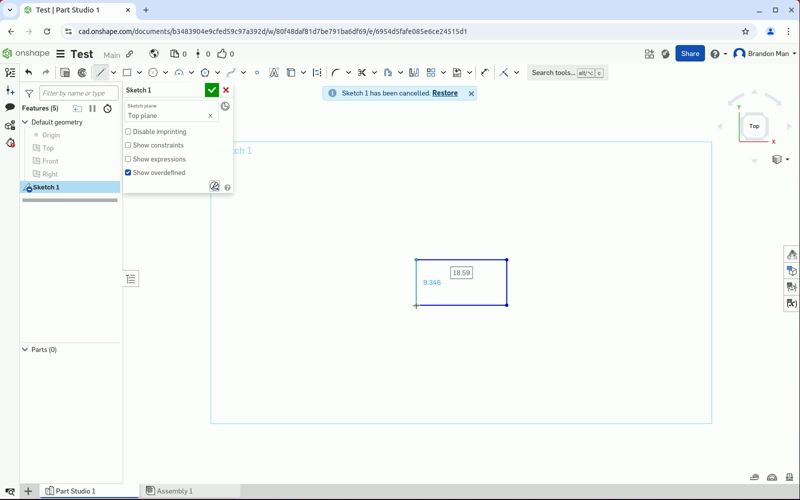
key_up(shift)
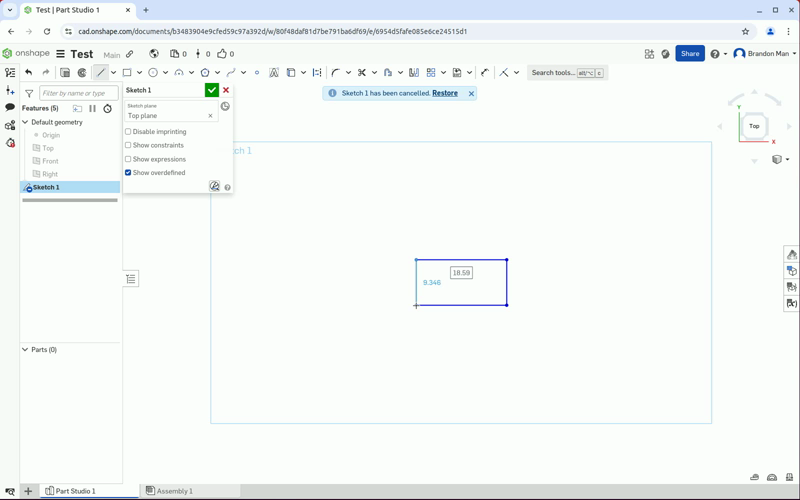
click(416, 305)
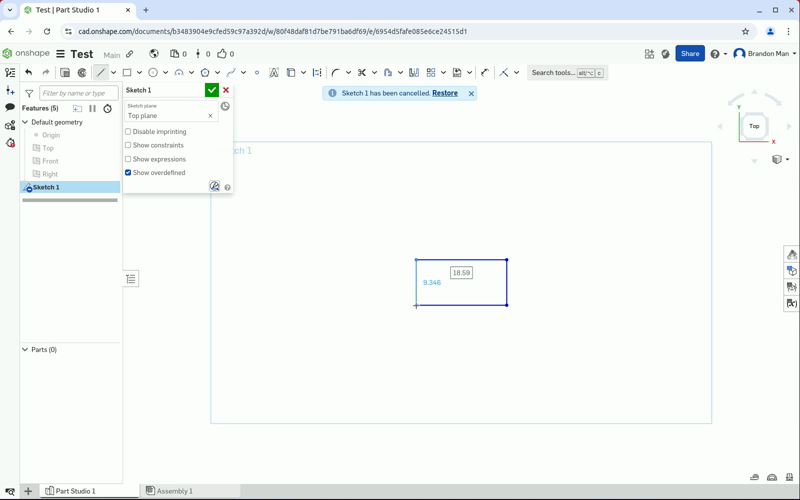
key(esc)
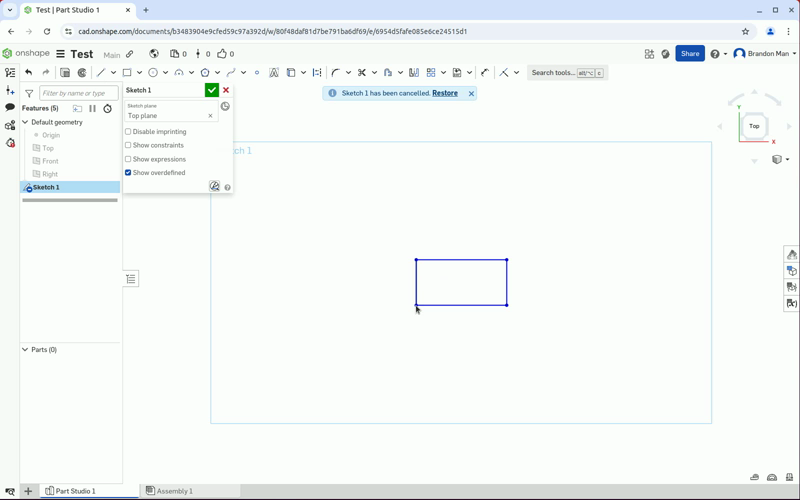
key(c)
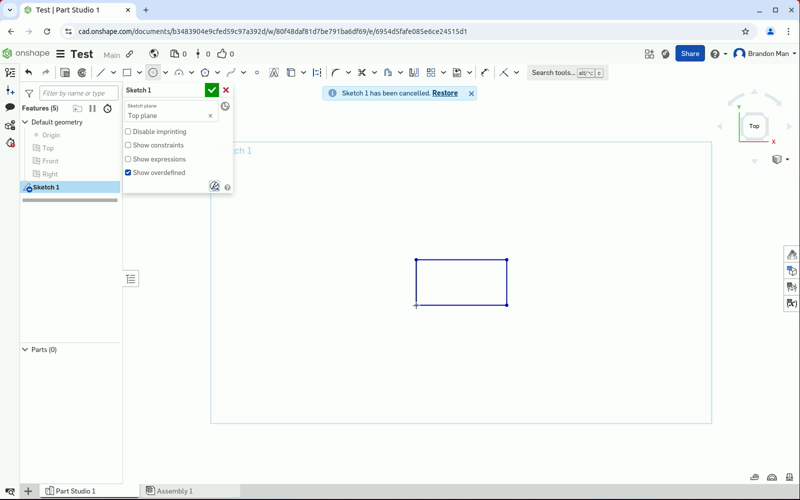
key_down(shift)
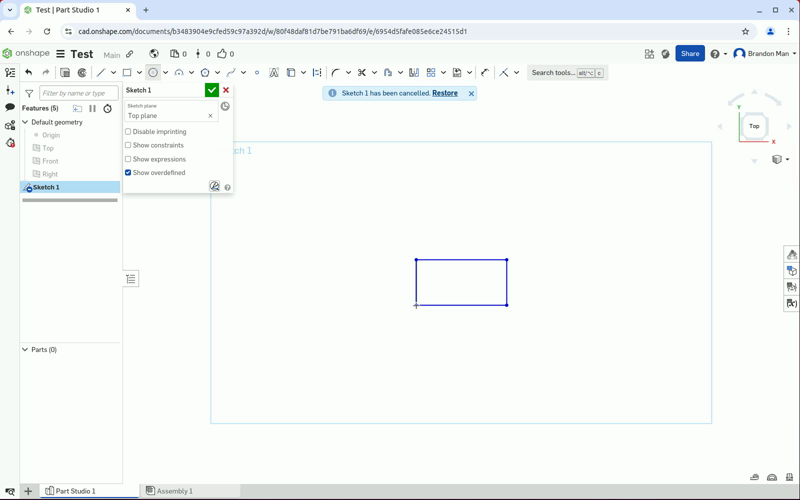
mouse_move(483, 282)
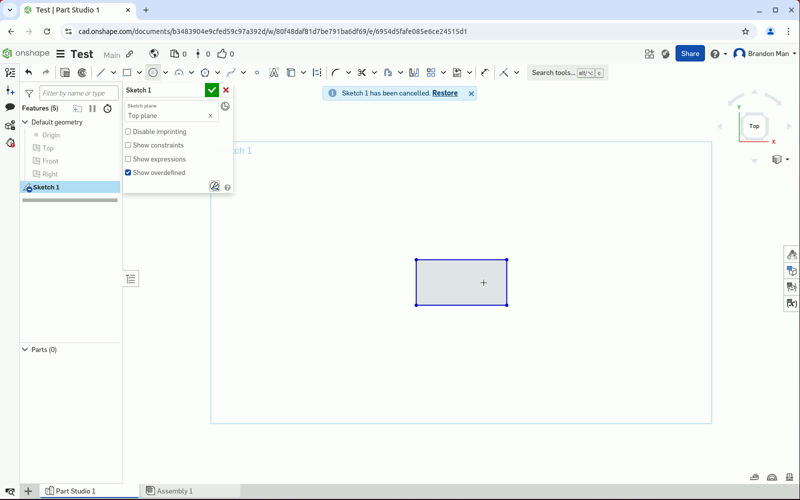
click(483, 282)
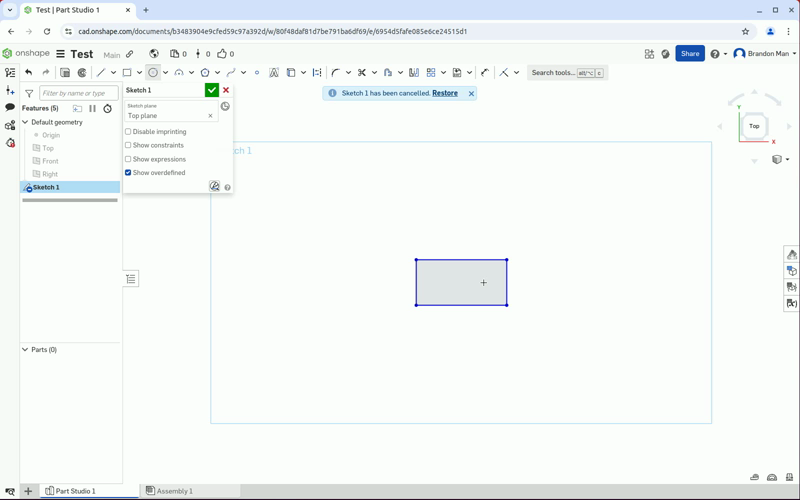
key_up(shift)
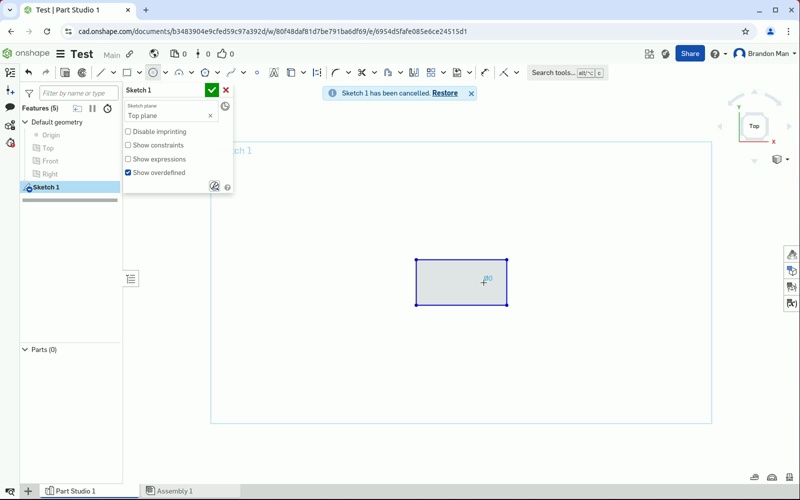
mouse_move(489, 282)
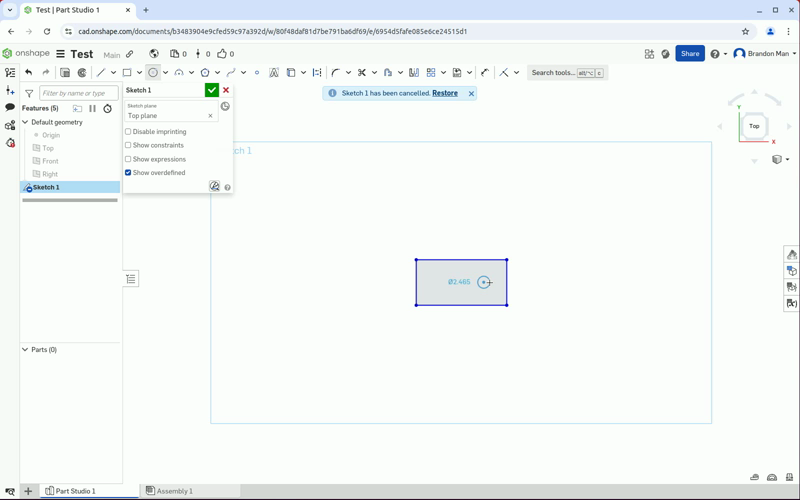
click(489, 282)
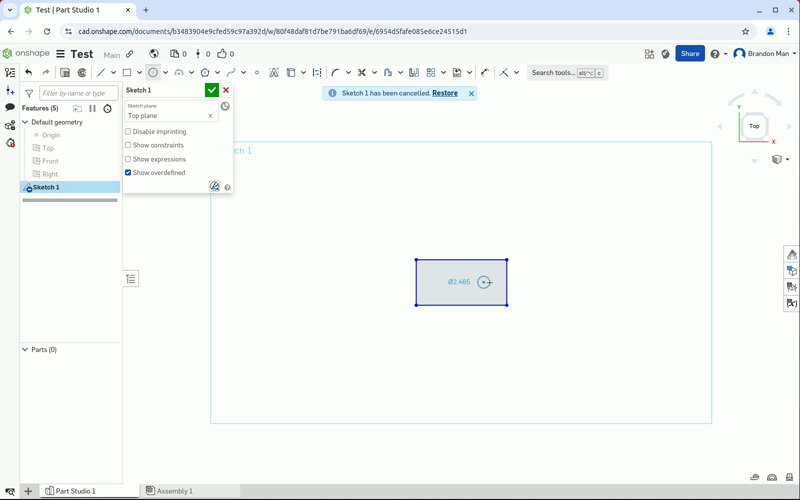
key(esc)
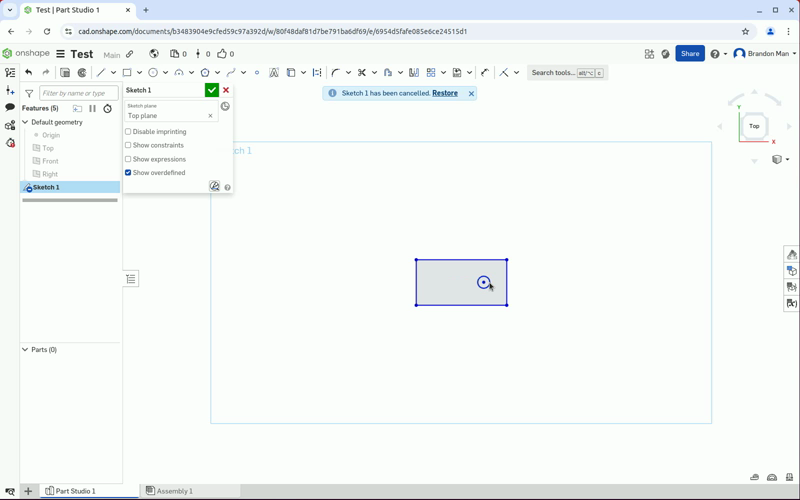
mouse_move(457, 267)
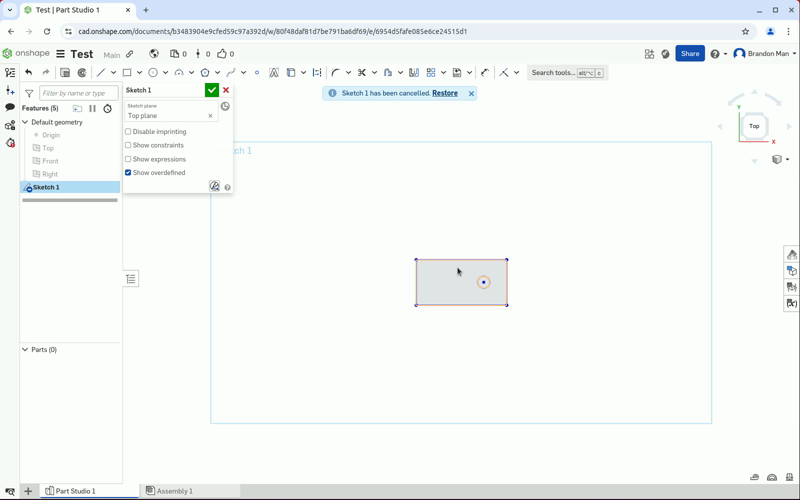
click(457, 267)
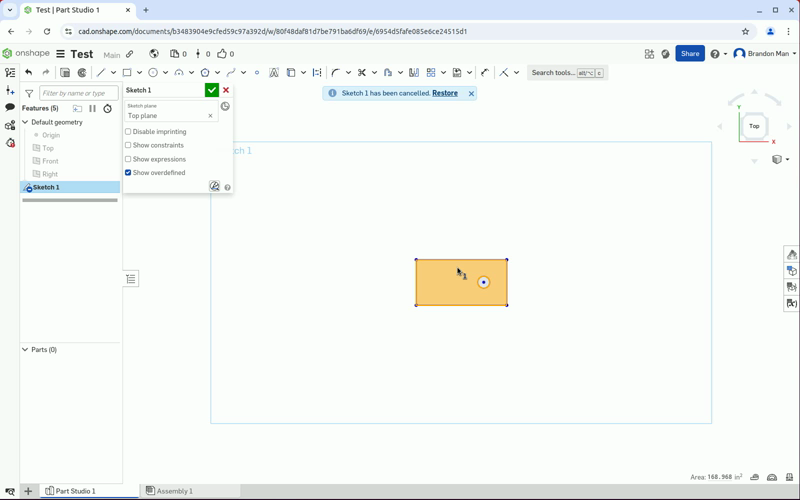
mouse_move(73, 352)
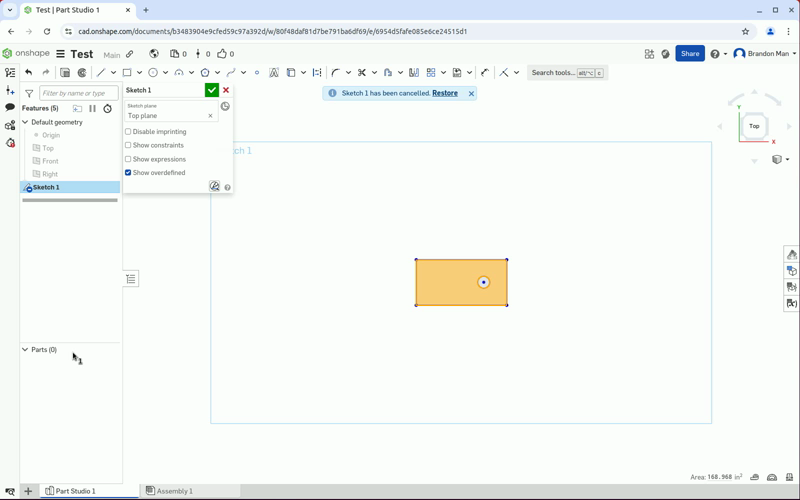
key(shift+y)
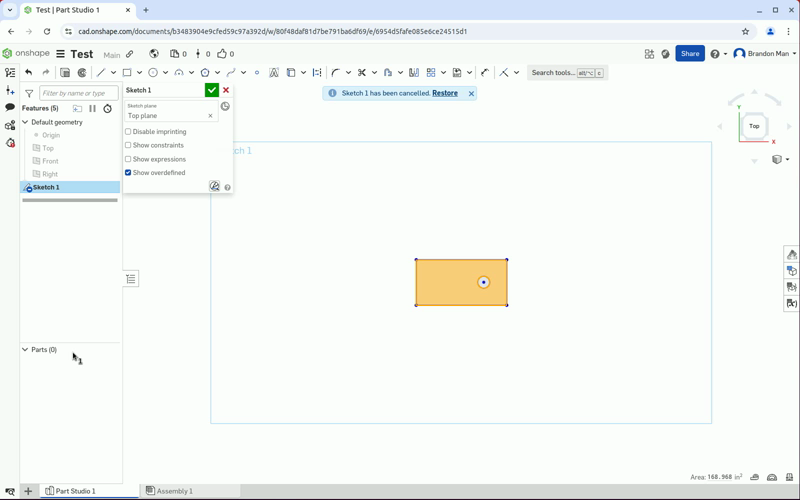
key(shift+e)
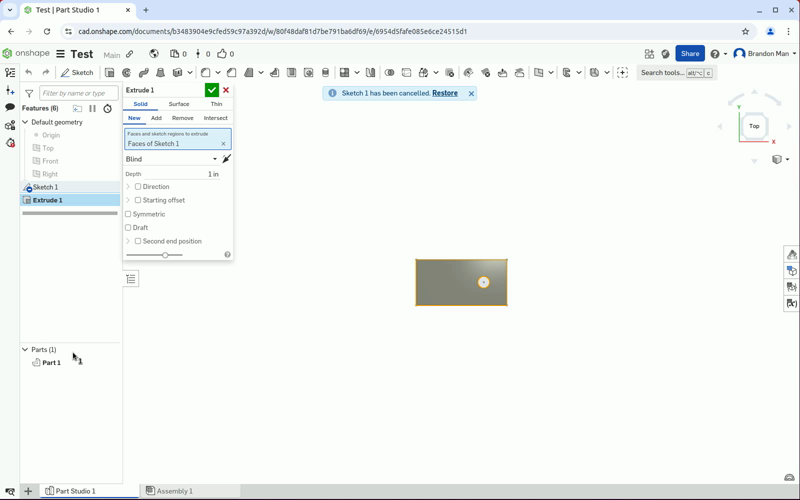
mouse_move(143, 106)
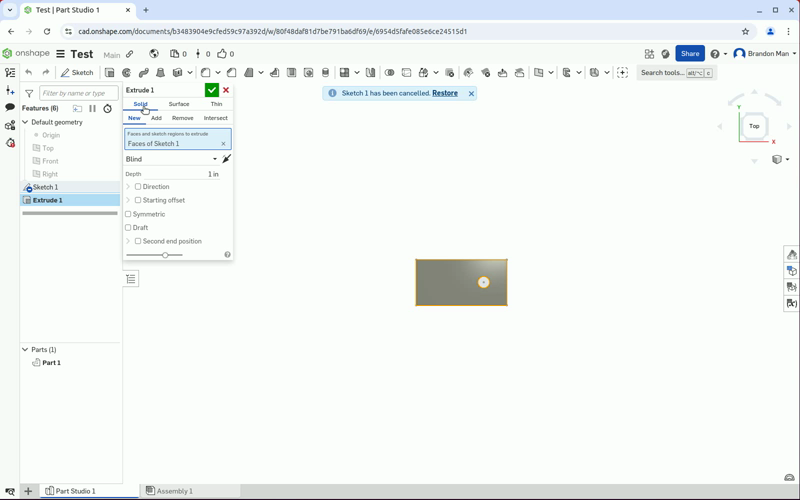
click(143, 106)
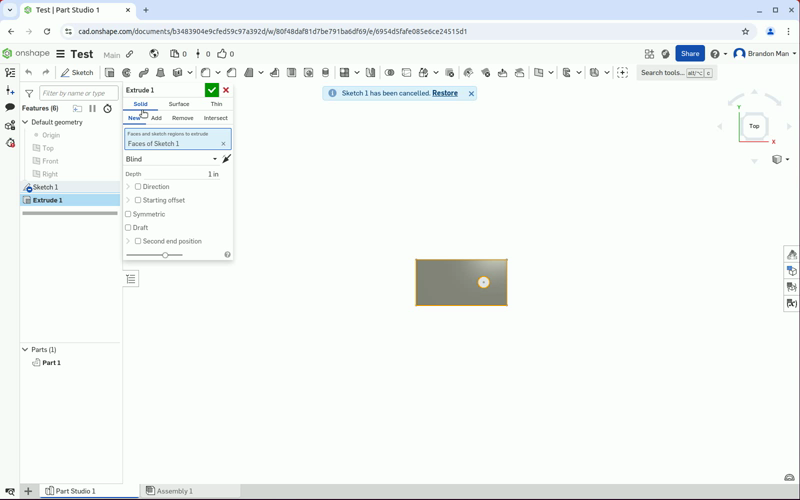
mouse_move(137, 120)
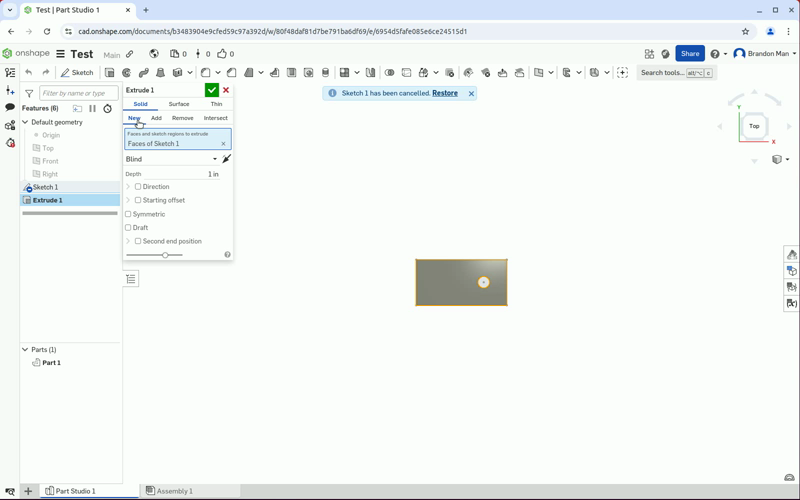
click(137, 120)
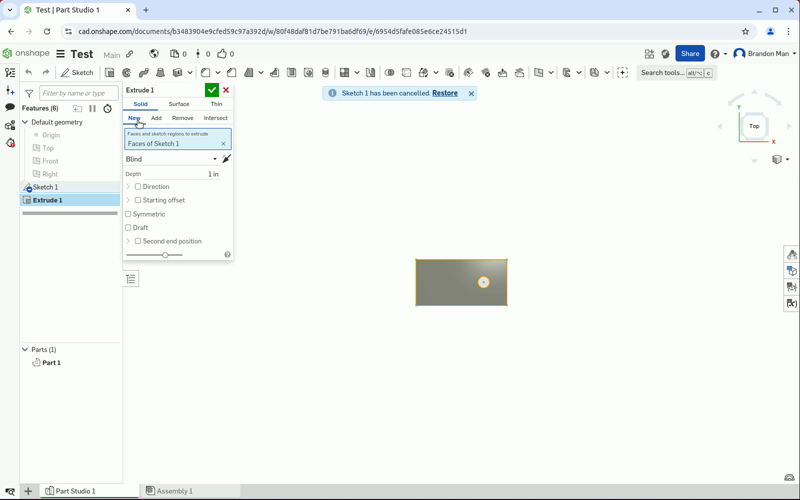
key(tab, 4)
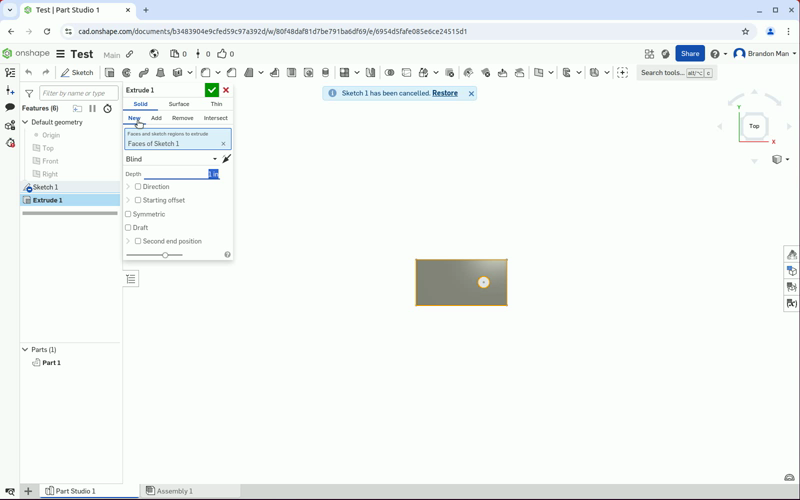
text(4.574)
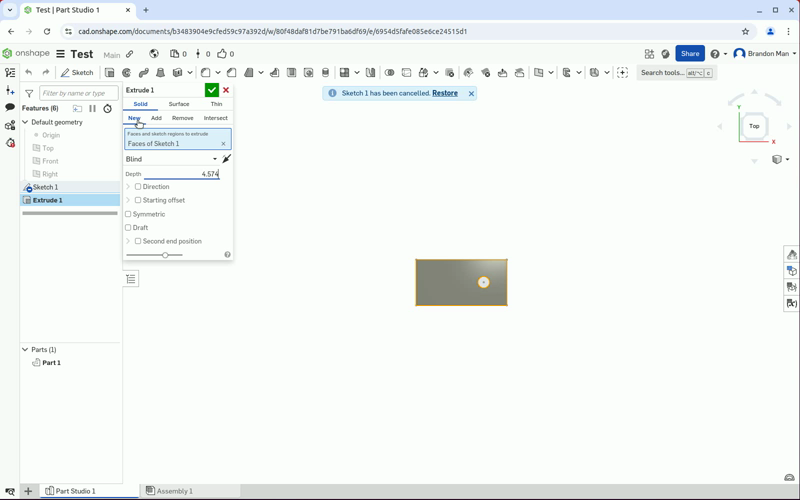
key(enter)
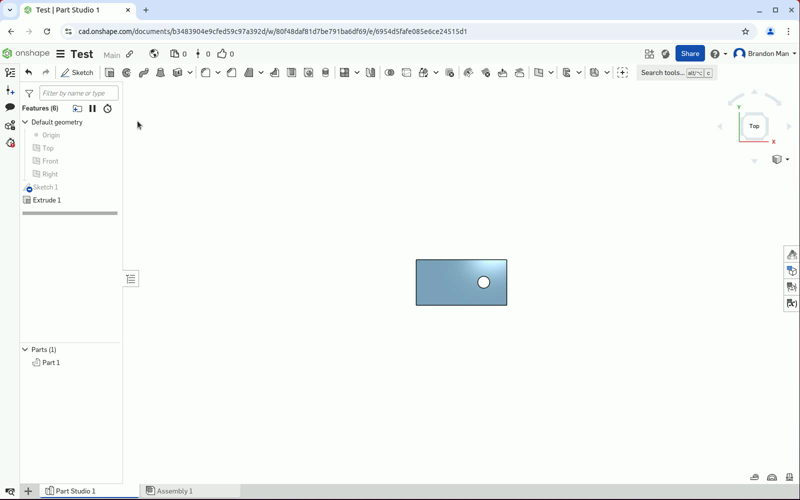
key(shift+h)
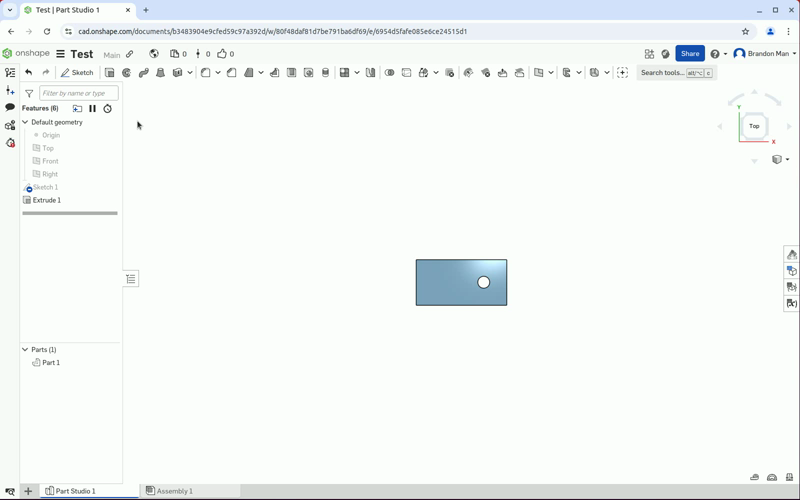
key(shift+h)
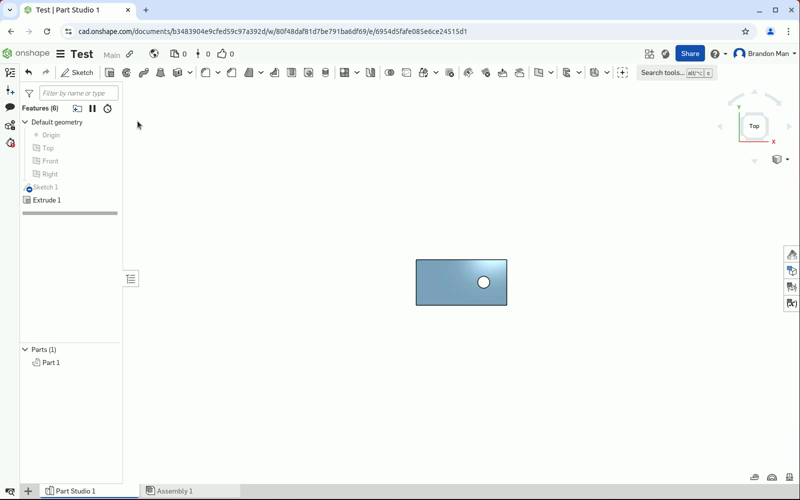
mouse_move(73, 189)
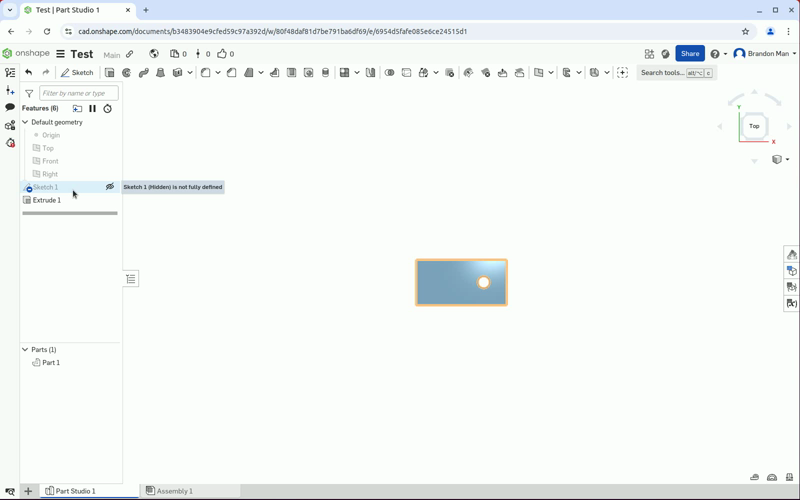
click(73, 189)
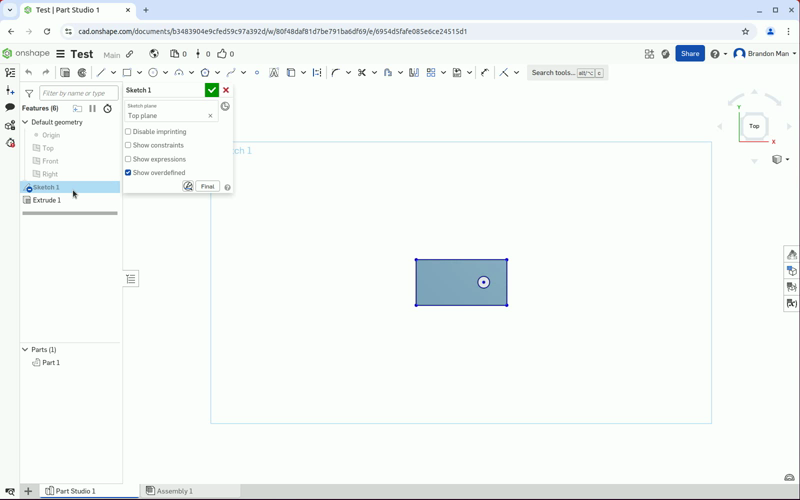
mouse_move(229, 92)
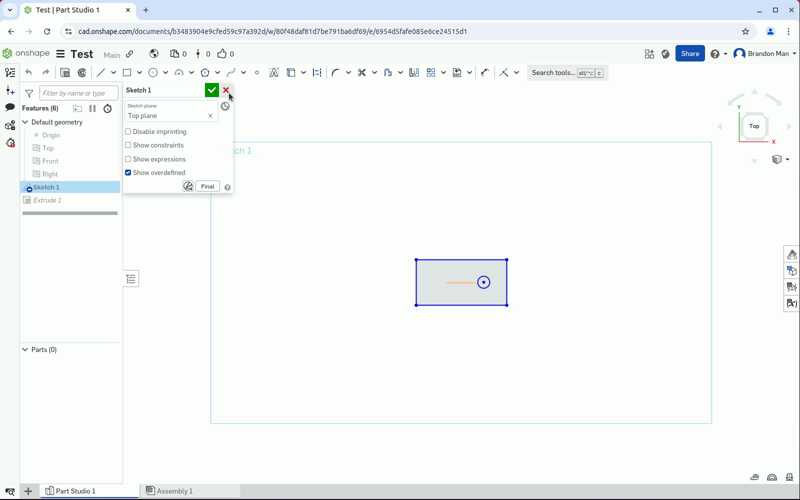
click(229, 92)
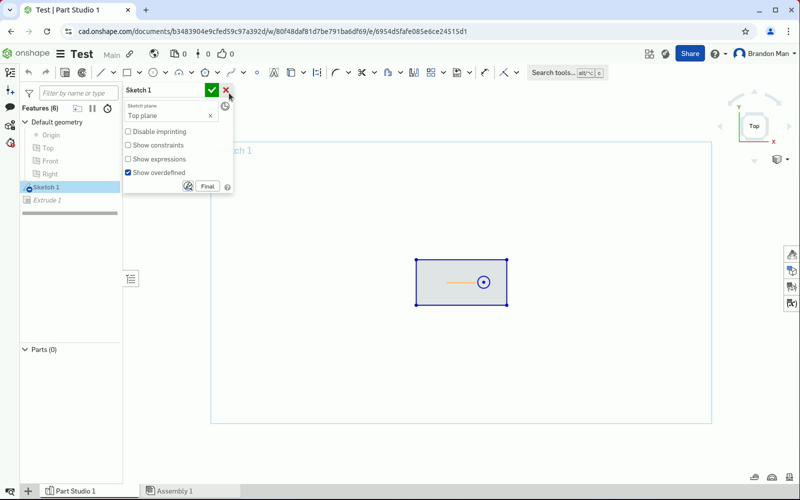
key(shift+s)
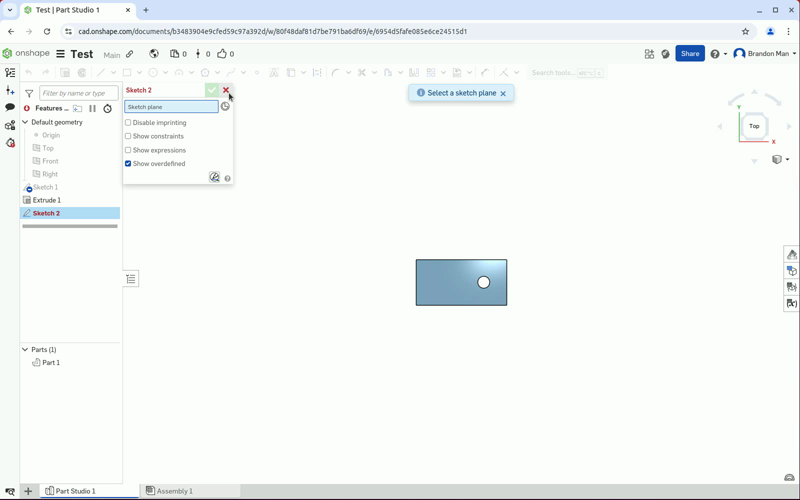
mouse_move(73, 150)
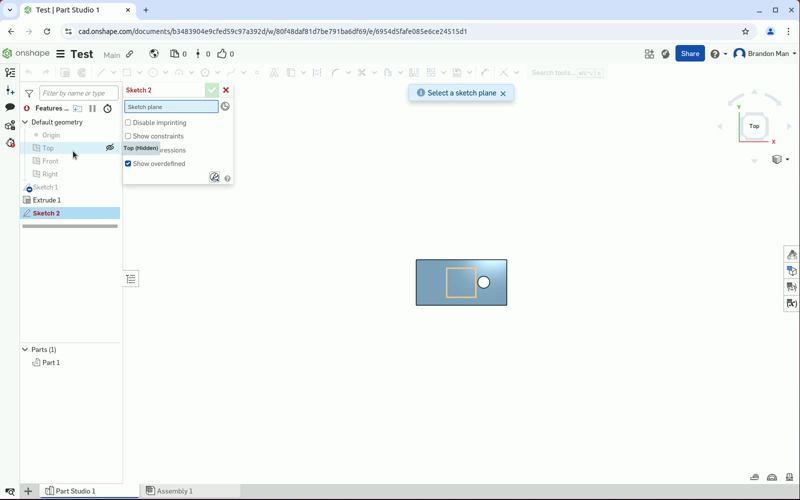
click(73, 150)
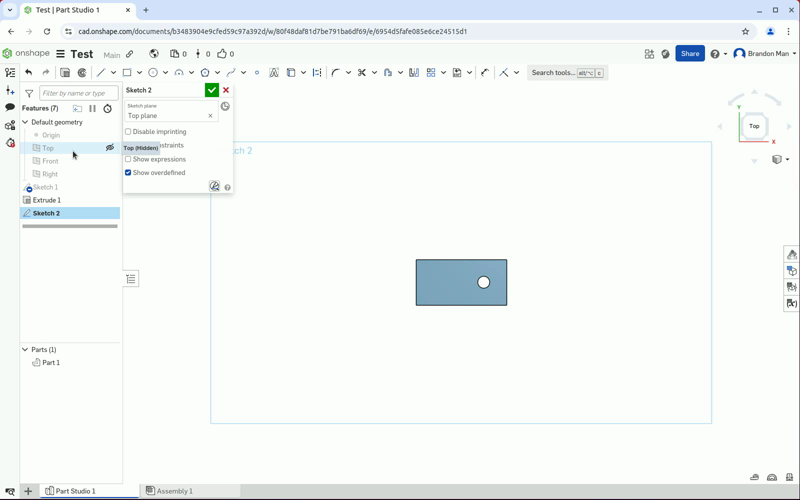
mouse_move(73, 352)
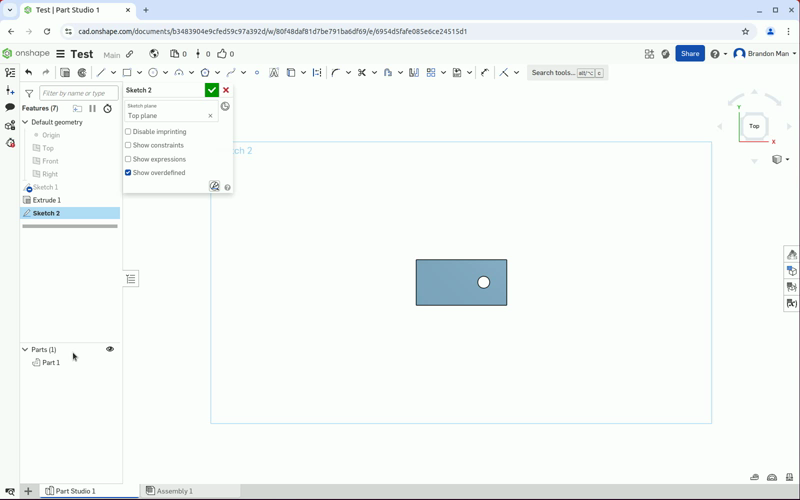
key(y)
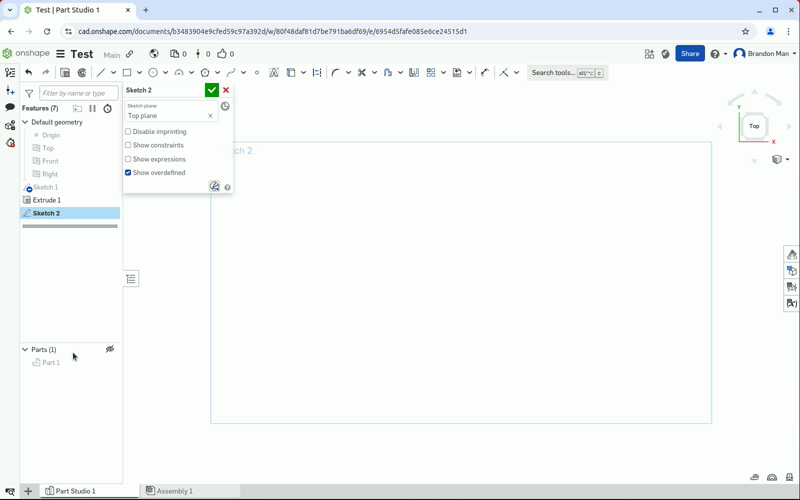
key(c)
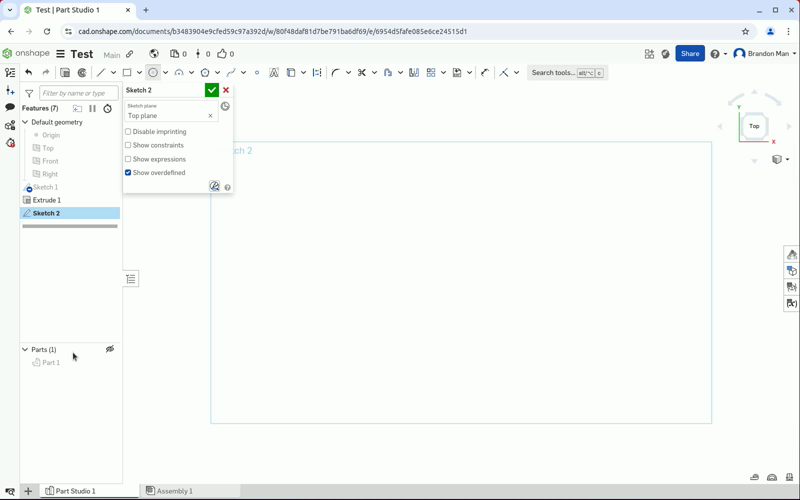
key_down(shift)
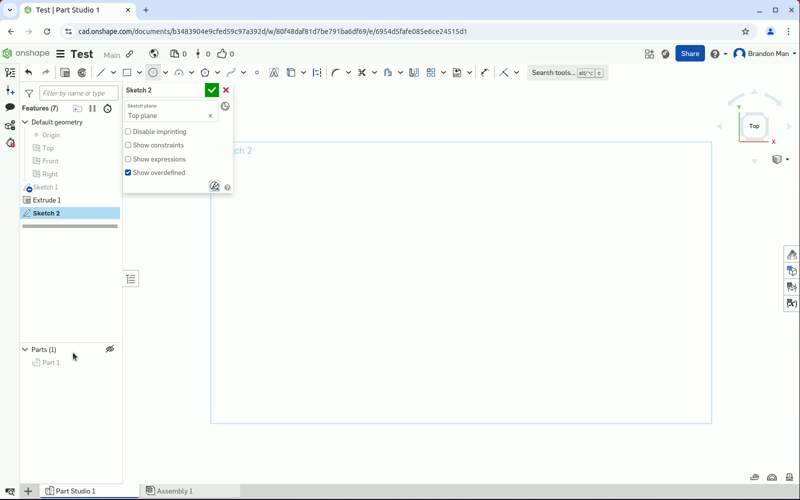
mouse_move(484, 282)
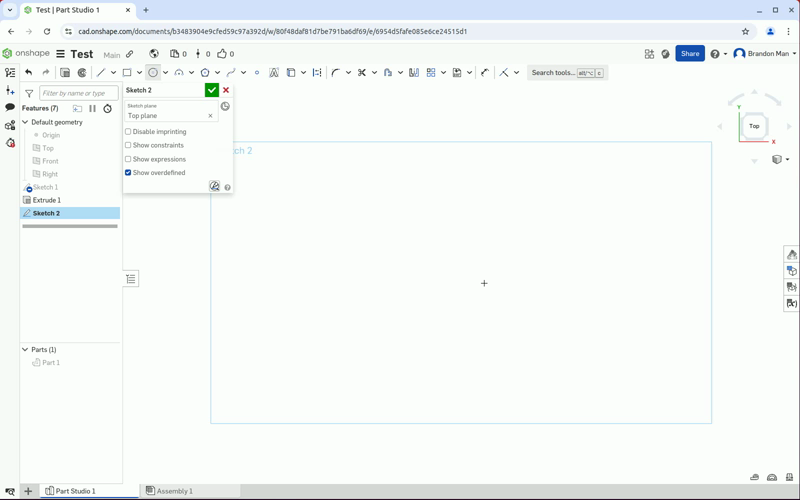
click(484, 282)
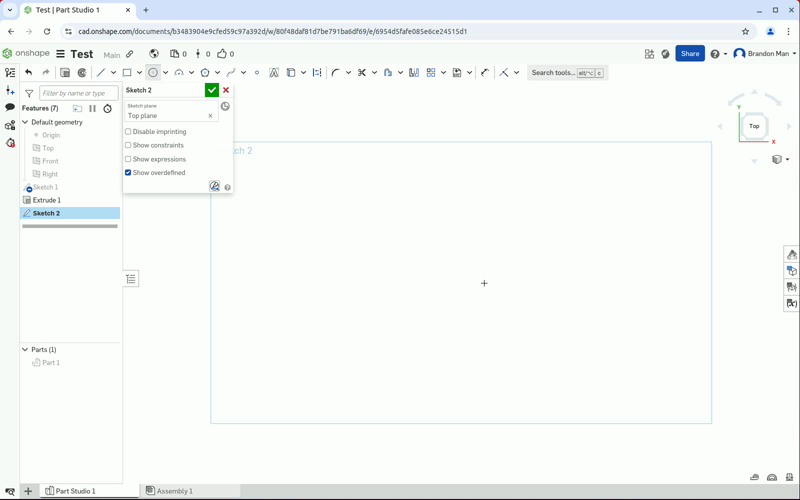
key_up(shift)
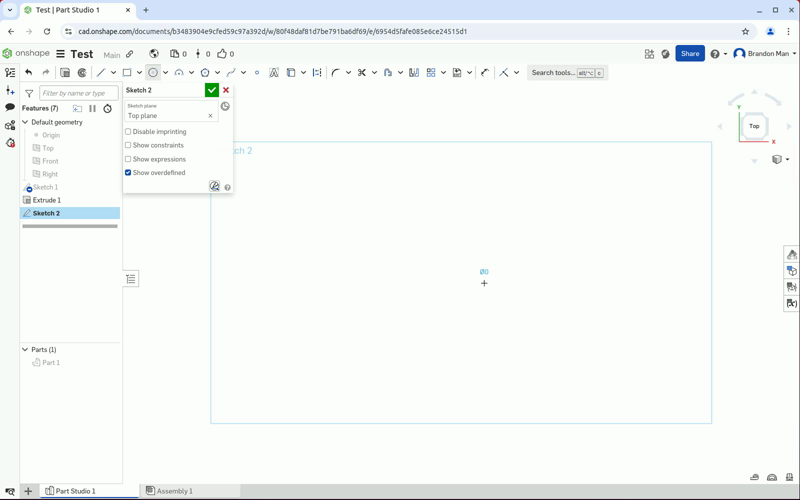
mouse_move(490, 282)
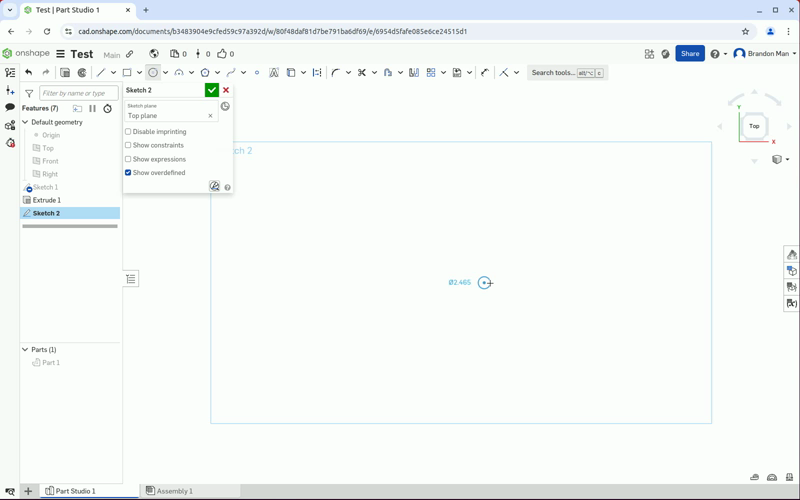
click(490, 282)
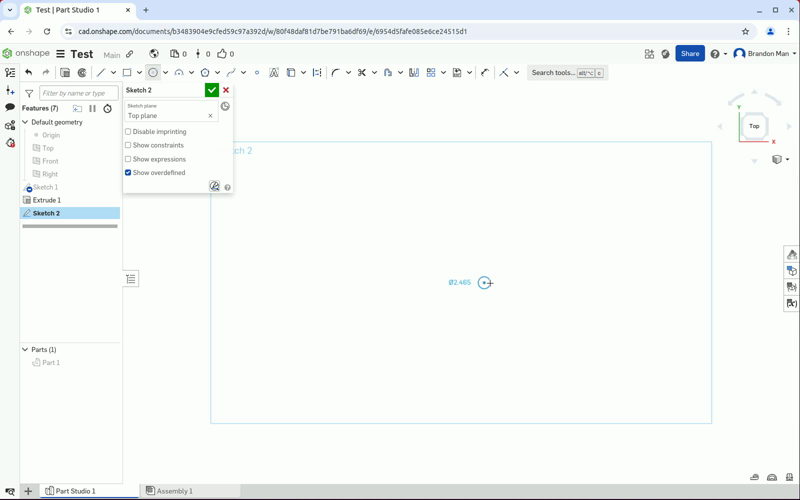
key(esc)
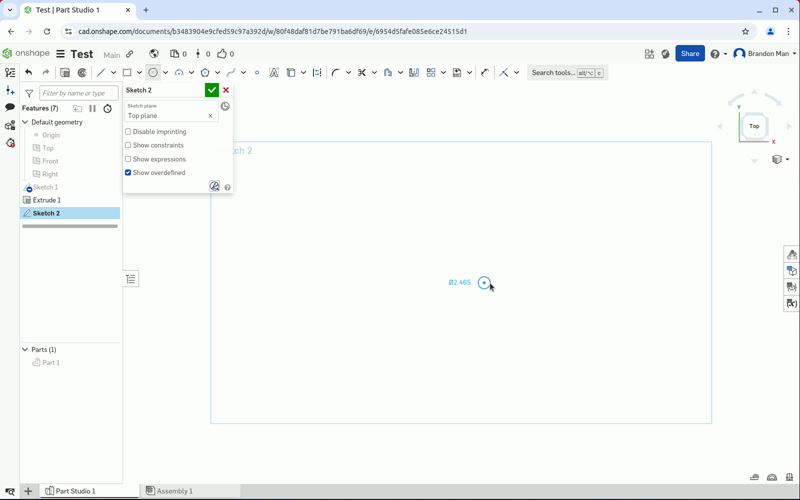
mouse_move(479, 283)
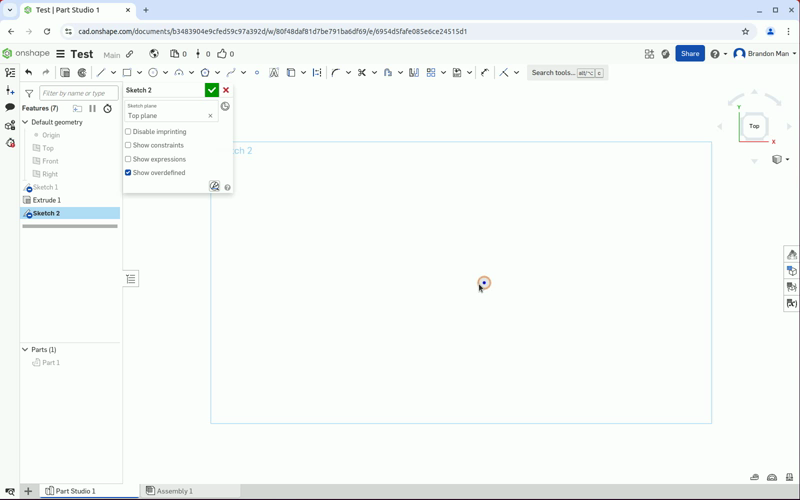
scroll(6)
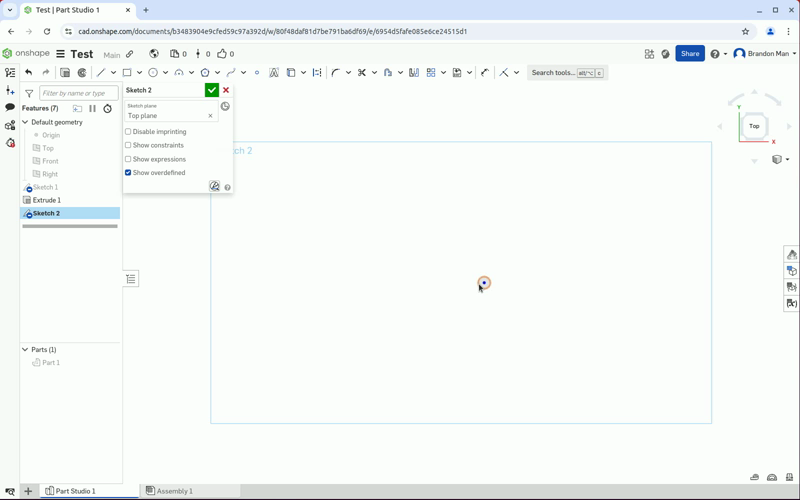
scroll(6)
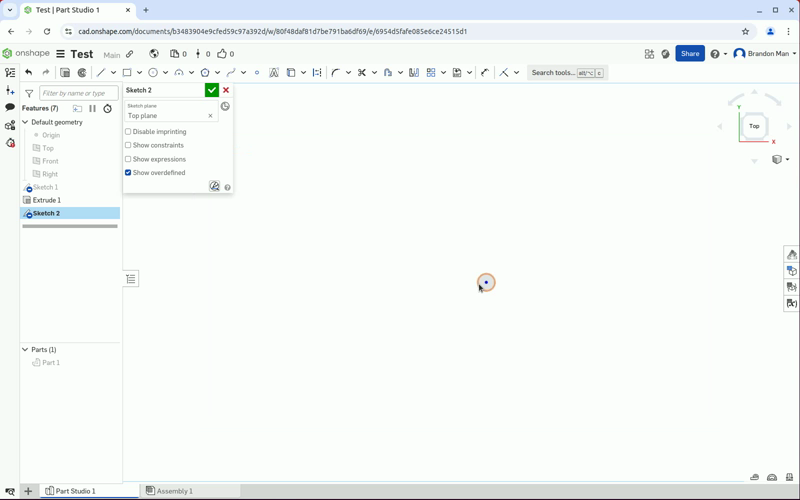
scroll(6)
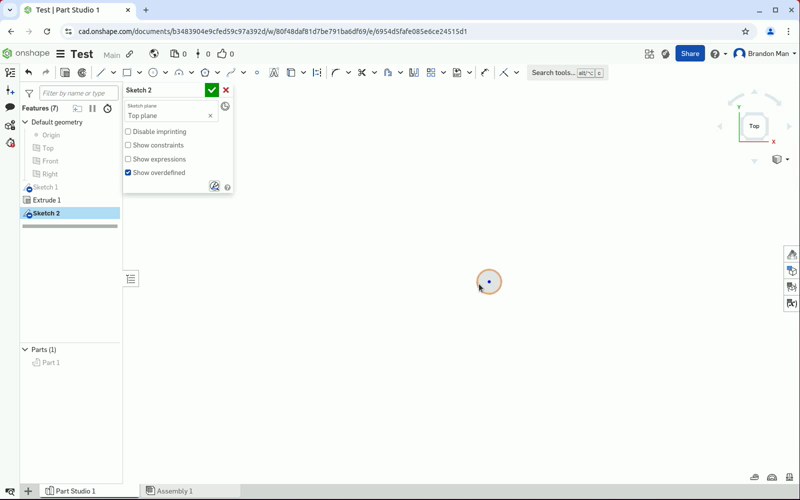
scroll(6)
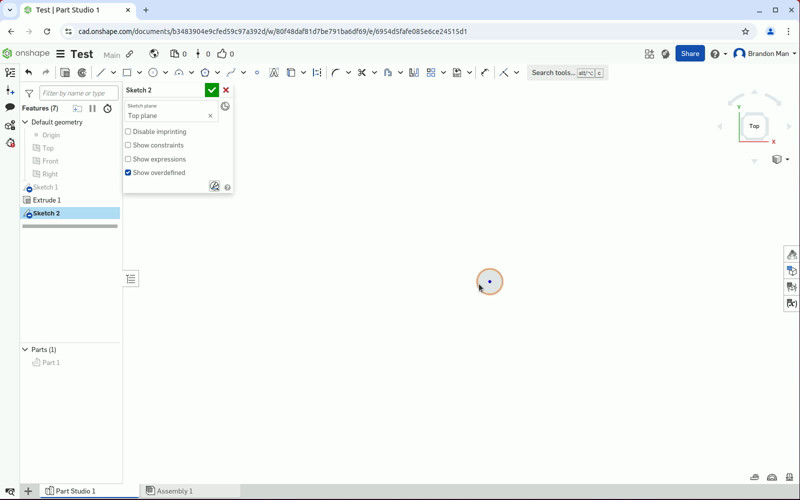
scroll(6)
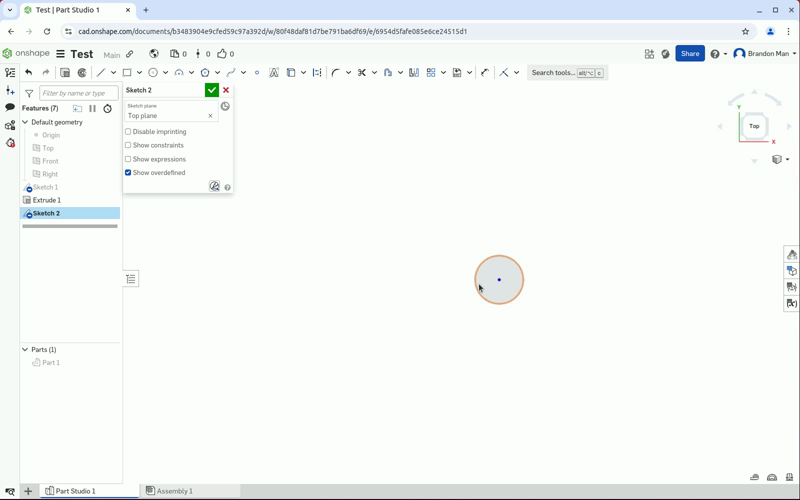
scroll(6)
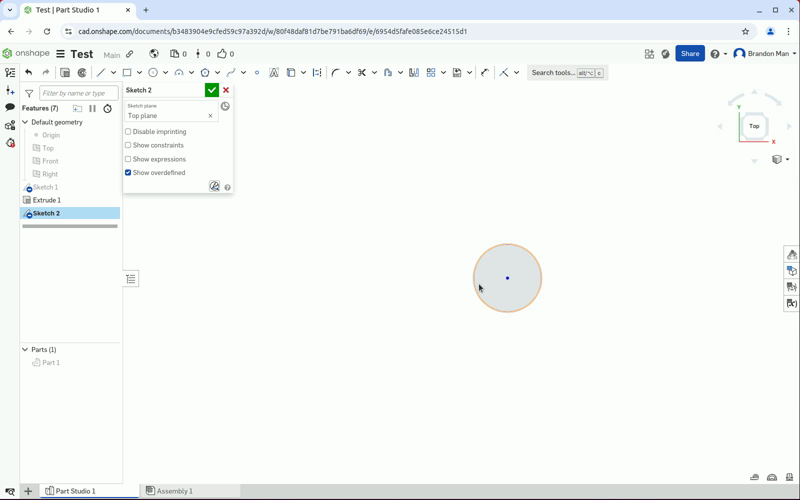
scroll(6)
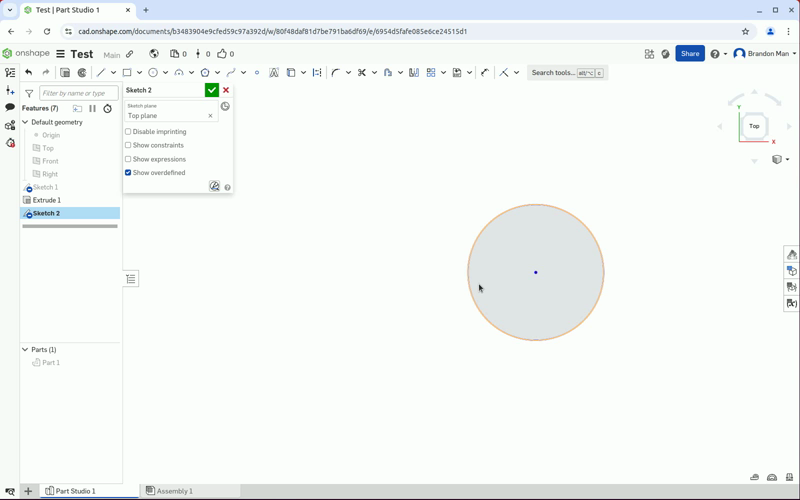
click(479, 283)
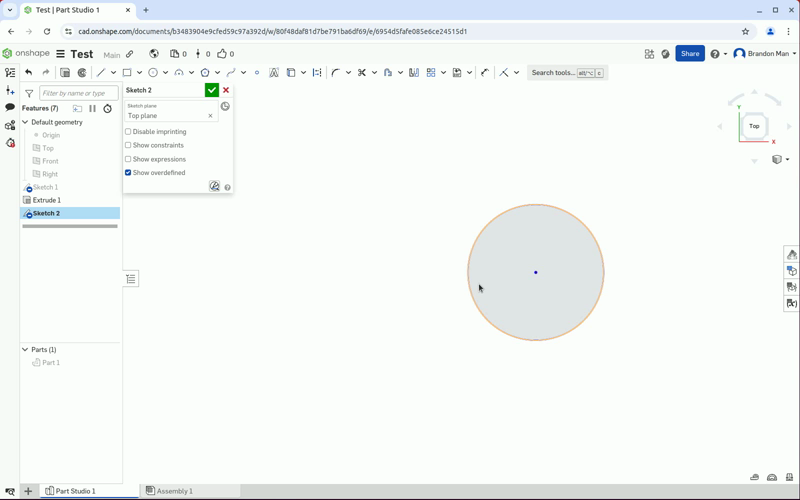
scroll(-6)
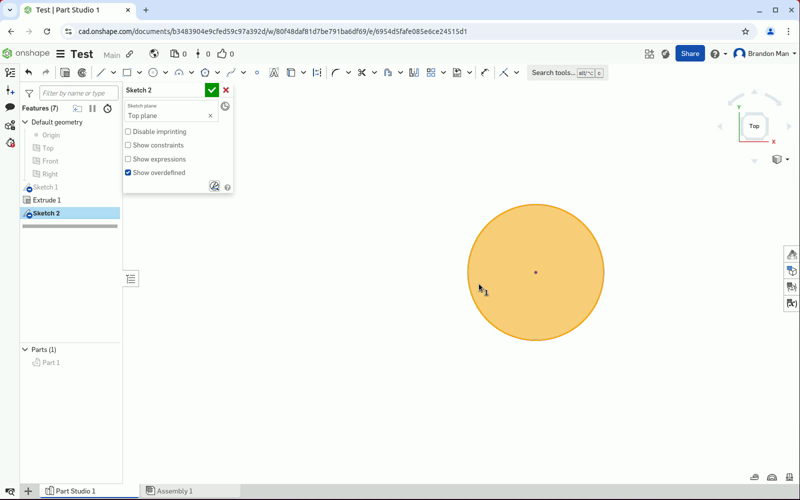
scroll(-6)
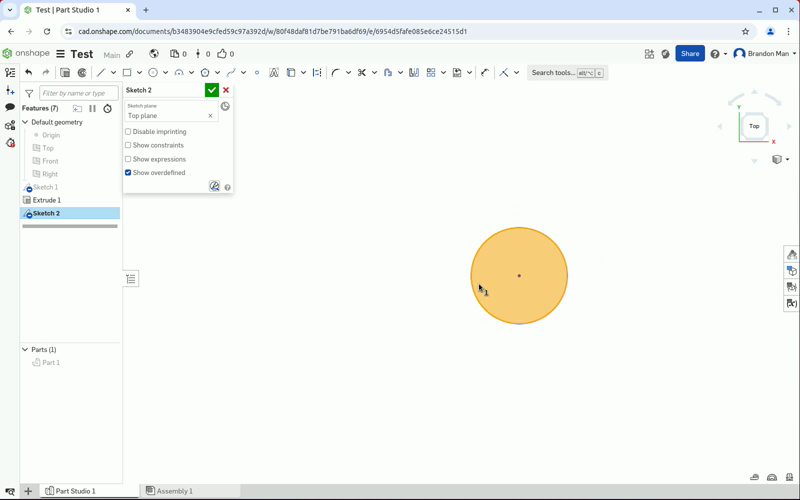
scroll(-6)
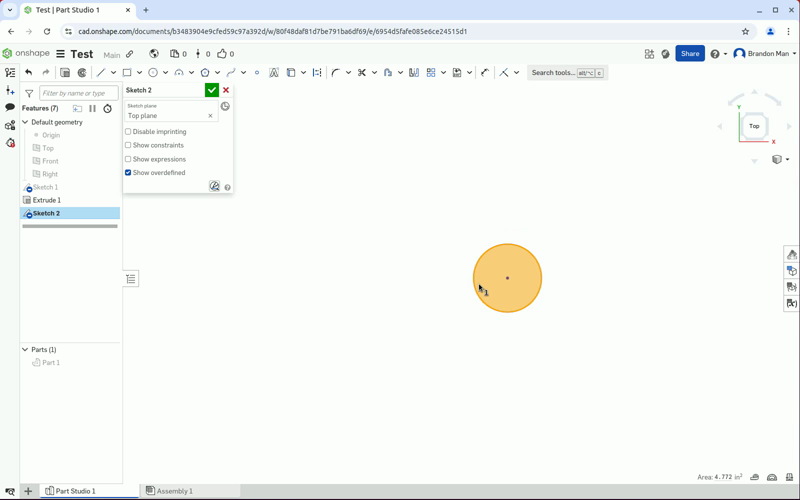
scroll(-6)
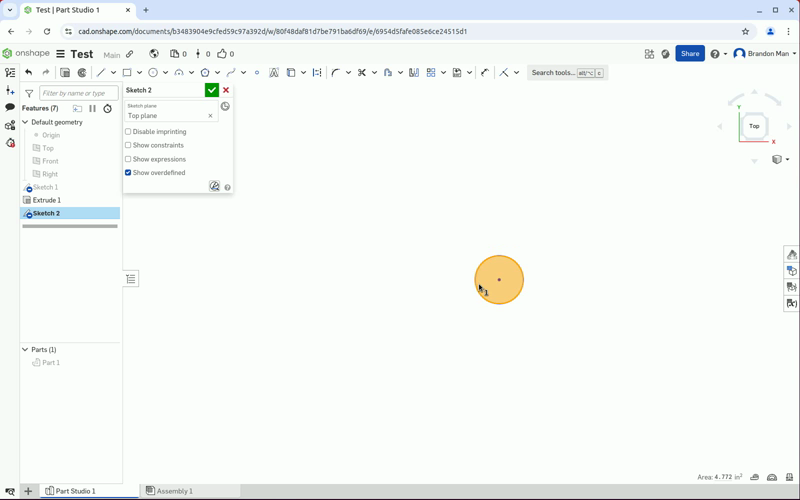
scroll(-6)
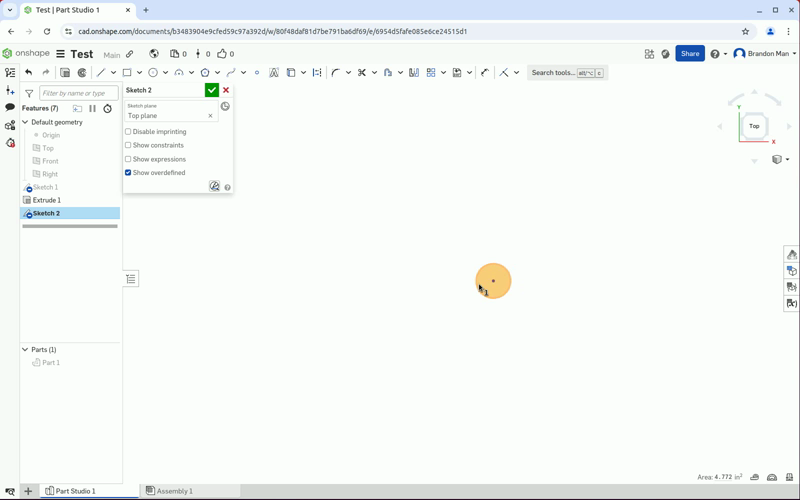
scroll(-6)
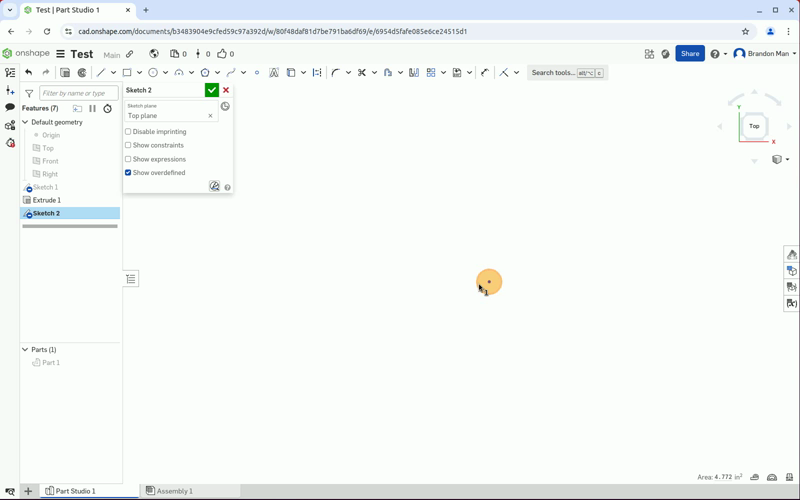
scroll(-6)
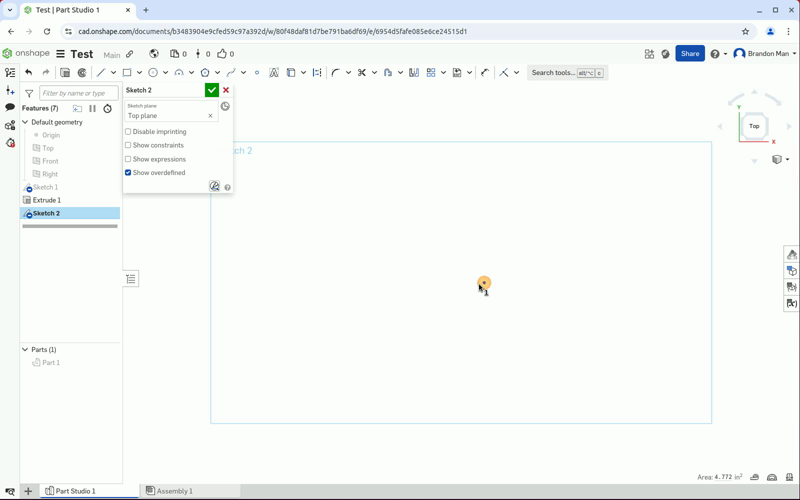
mouse_move(73, 352)
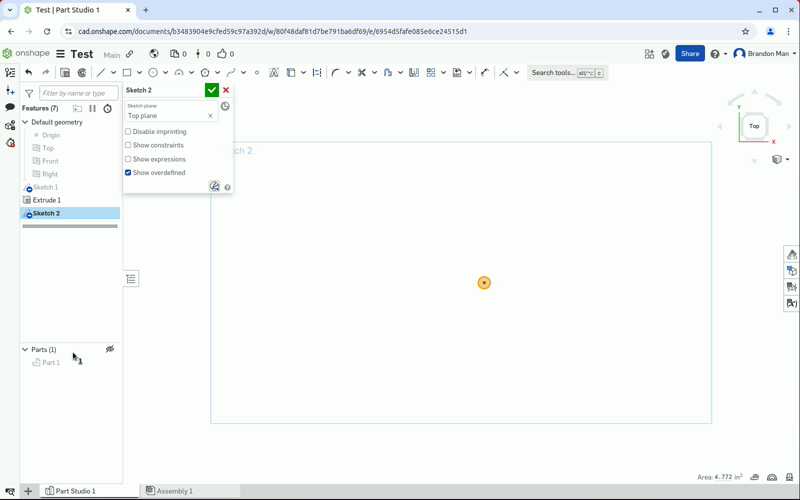
key(shift+y)
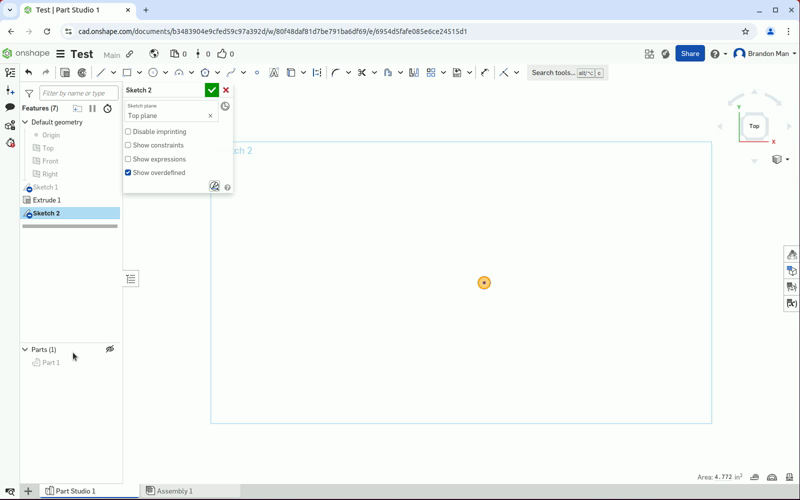
key(shift+e)
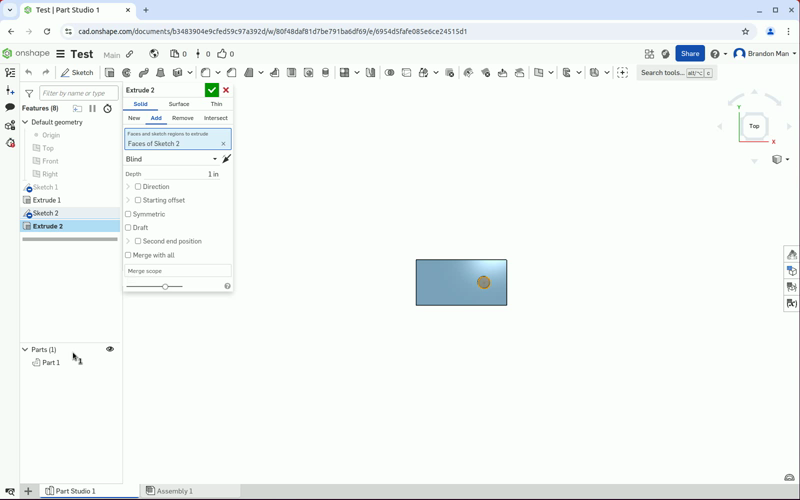
mouse_move(143, 106)
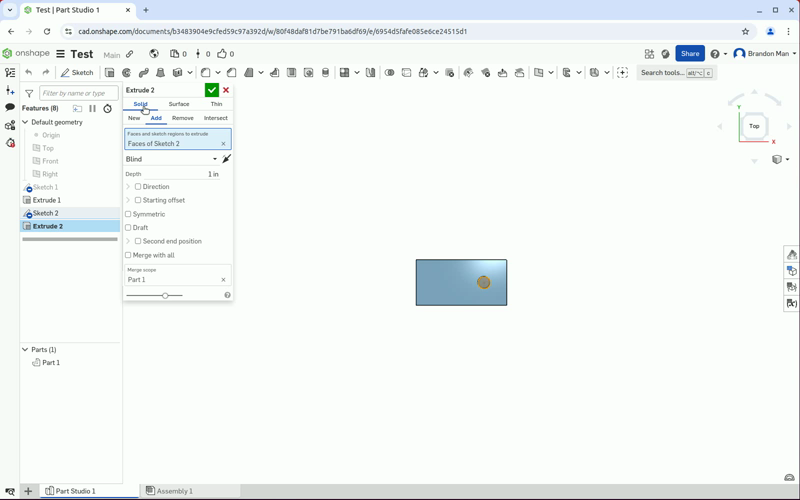
click(143, 106)
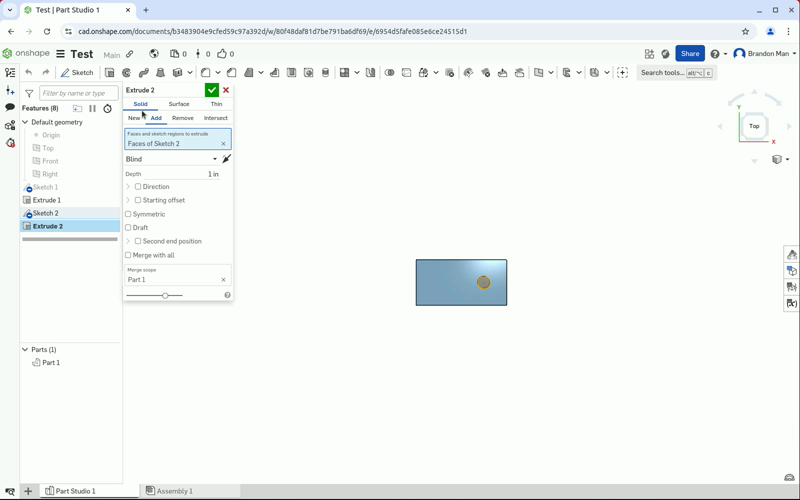
mouse_move(137, 120)
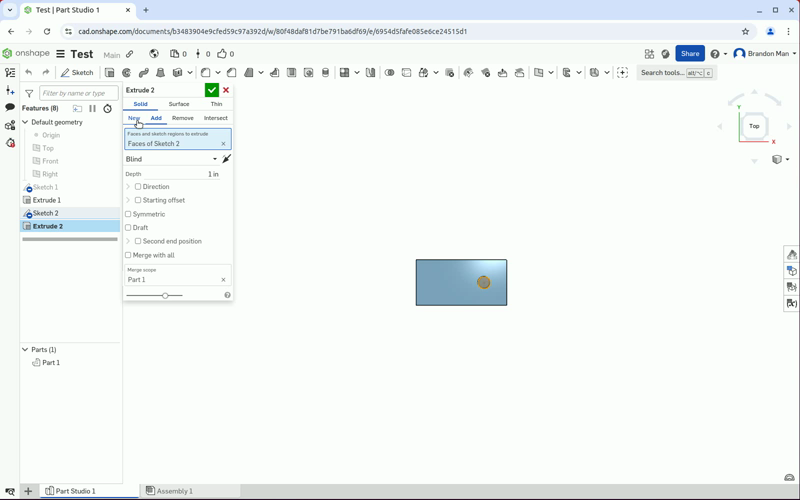
click(137, 120)
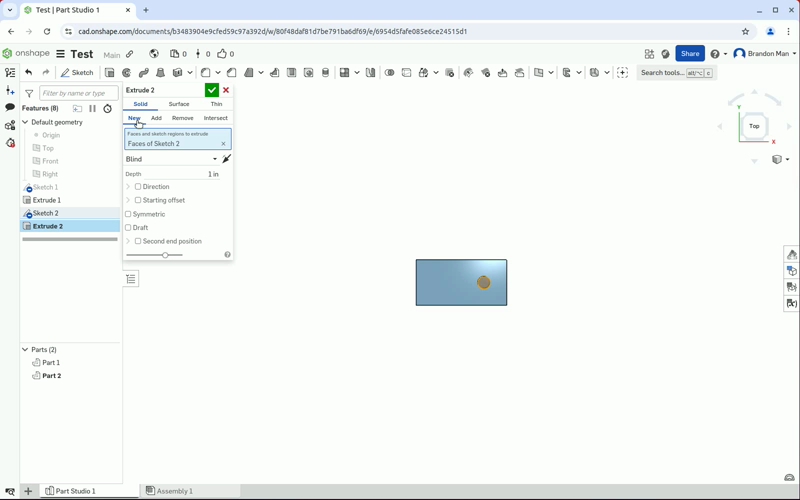
key(tab, 4)
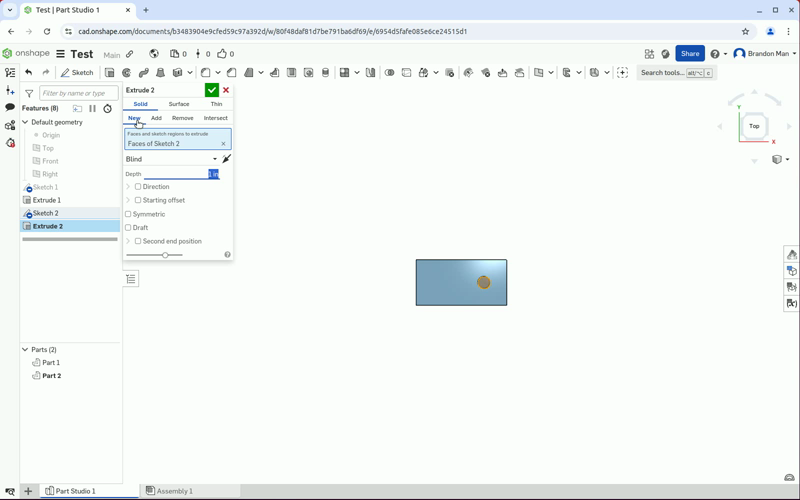
text(23.108)
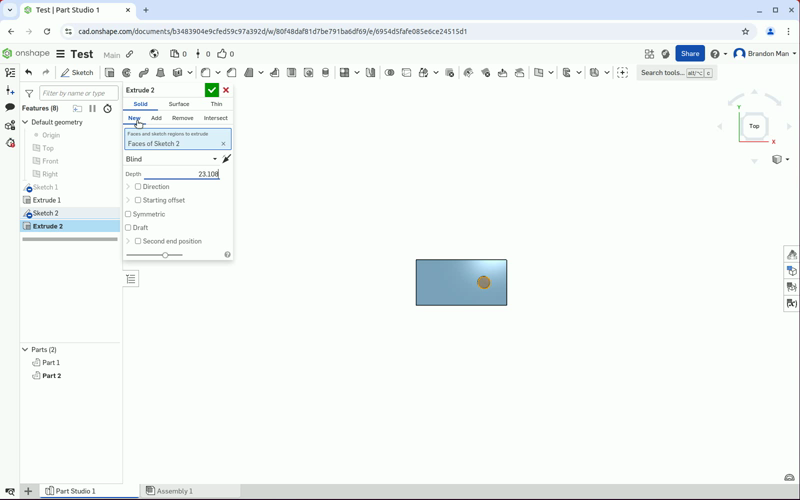
key(enter)
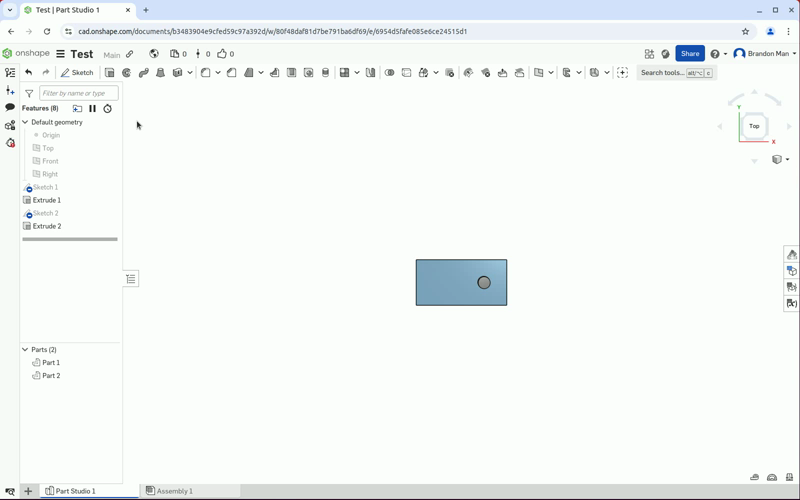
key(shift+h)
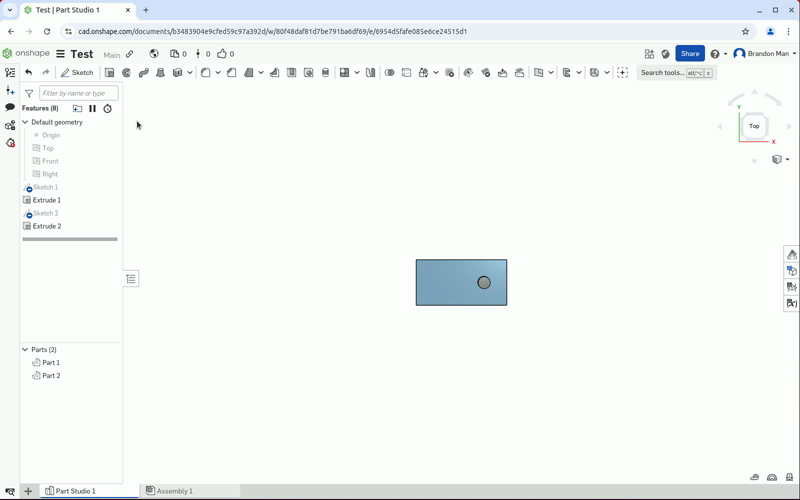
key(shift+h)
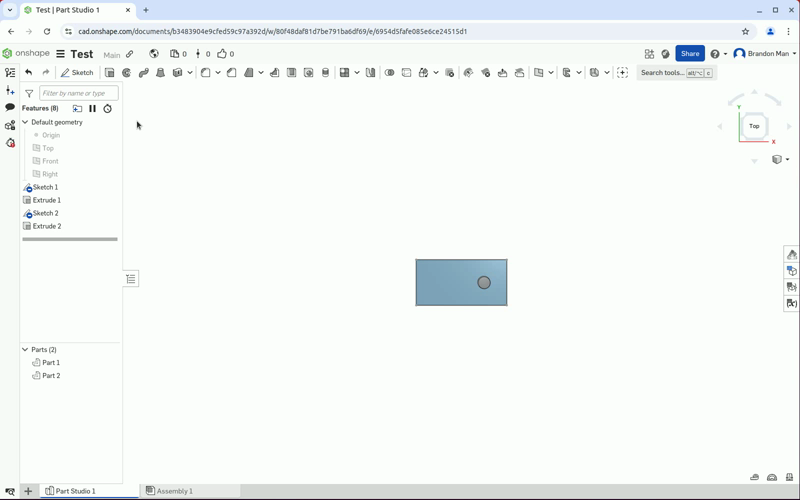
key(shift+7)
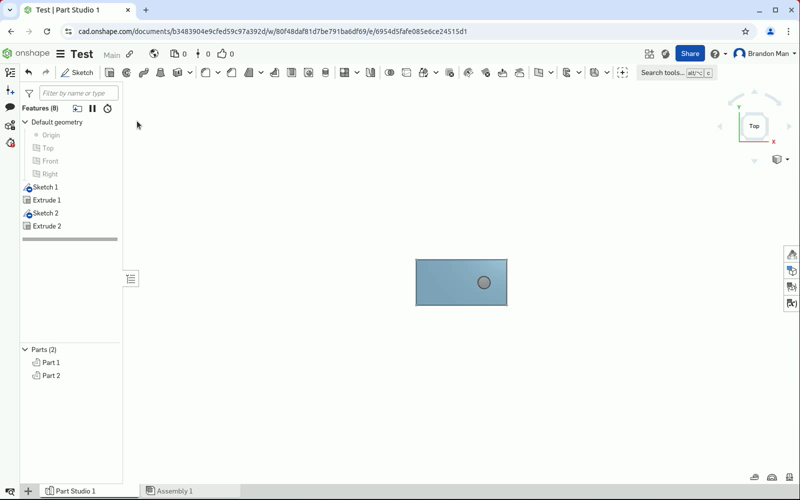
key(up, 3)
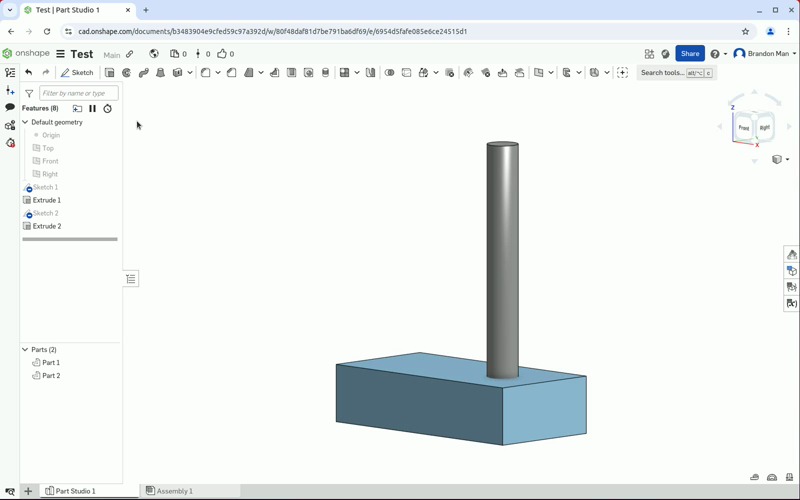
key(left, 3)
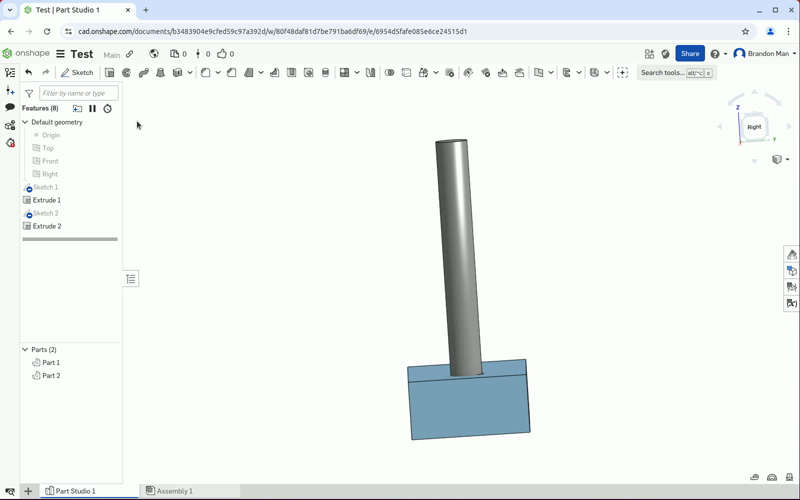
key(right, 3)
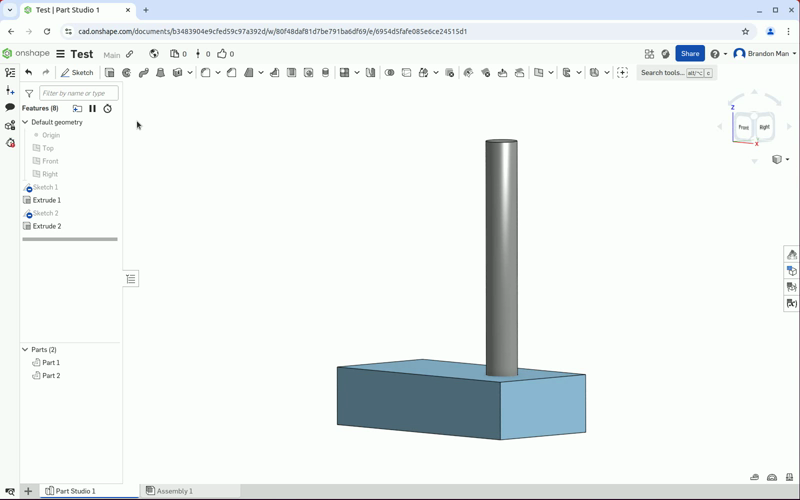
key(down, 3)
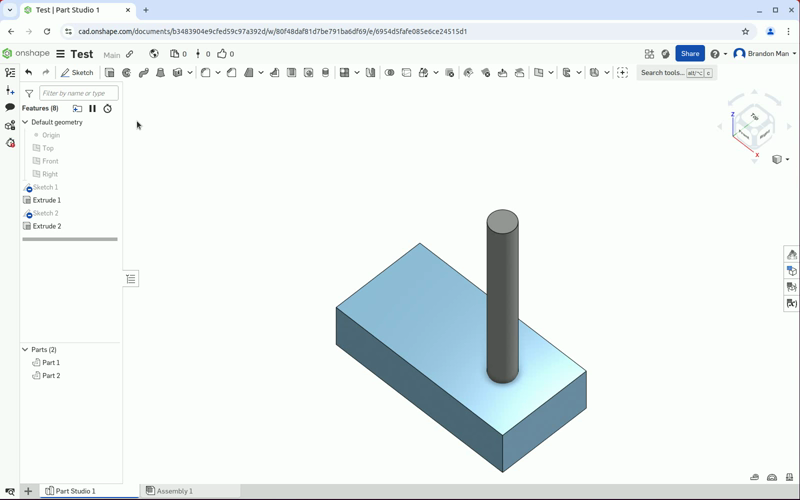
mouse_move(73, 189)
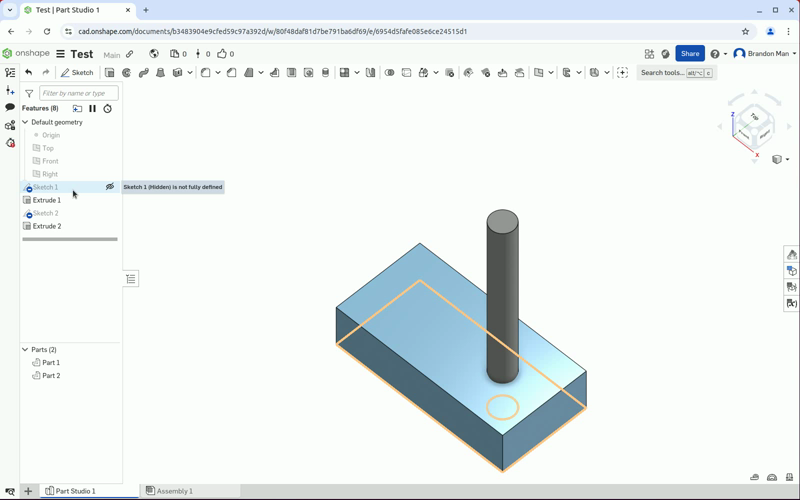
click(73, 189)